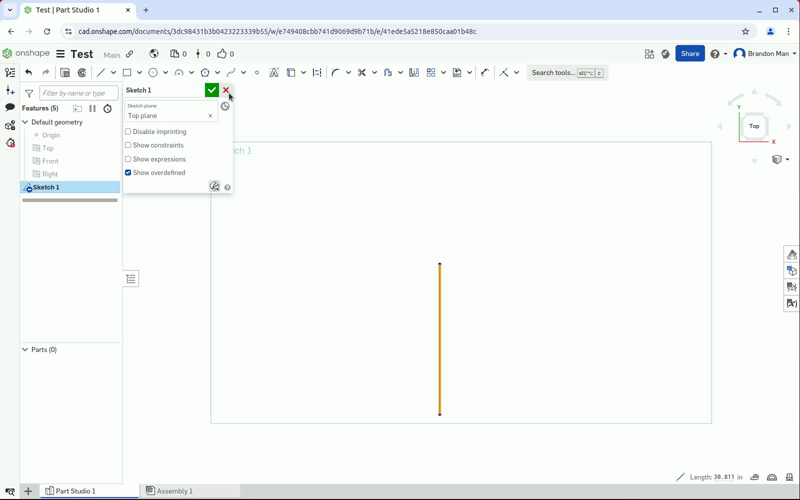
key(shift+h)
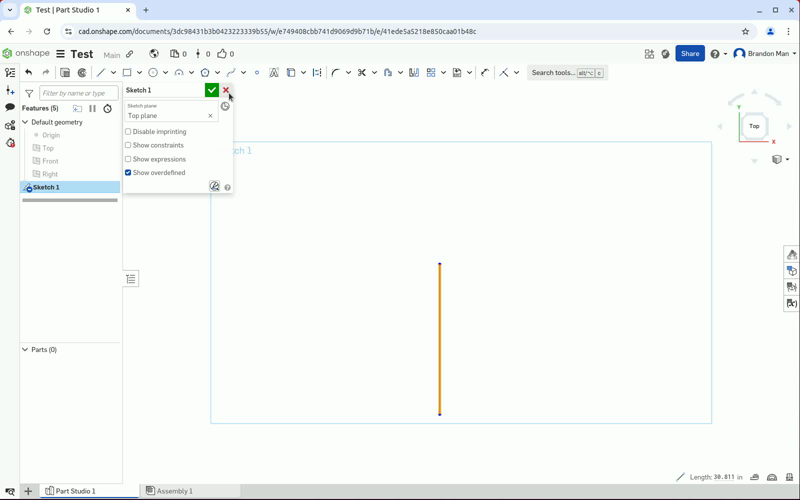
key(shift+s)
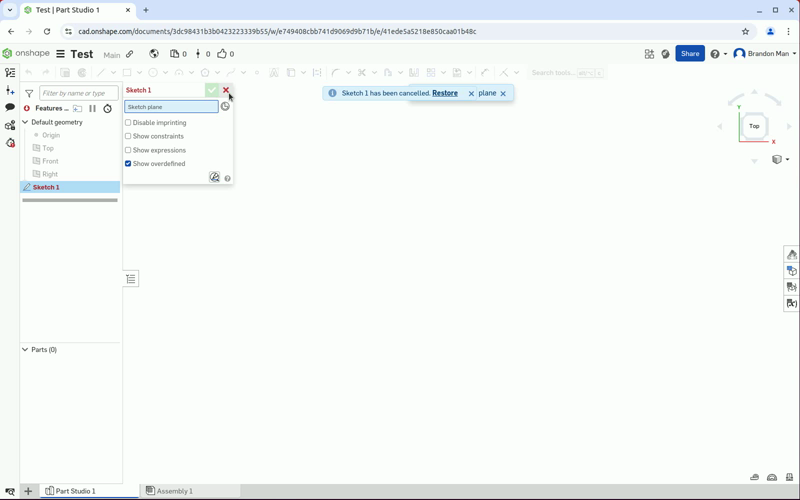
mouse_move(73, 150)
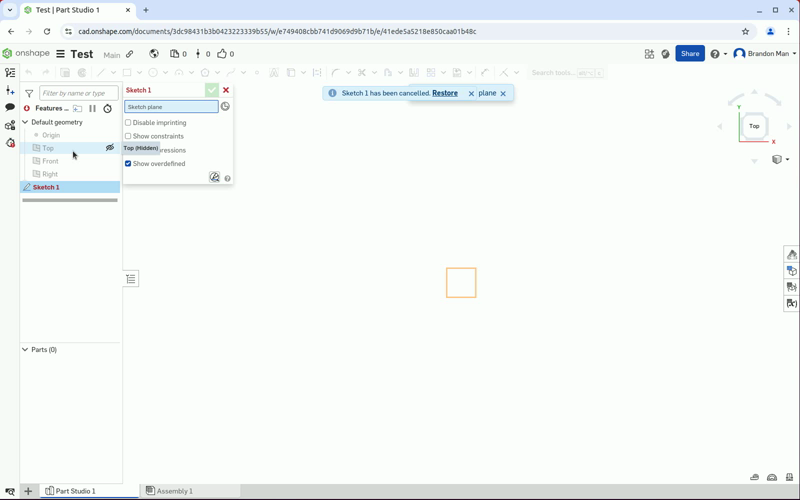
click(73, 150)
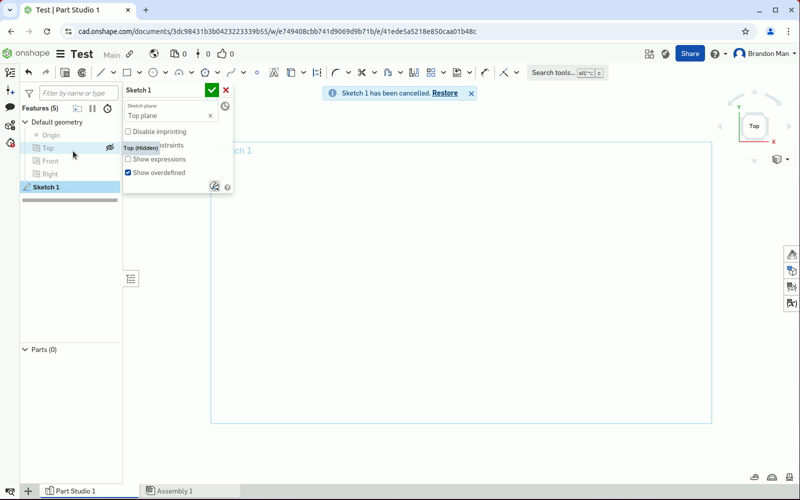
mouse_move(73, 352)
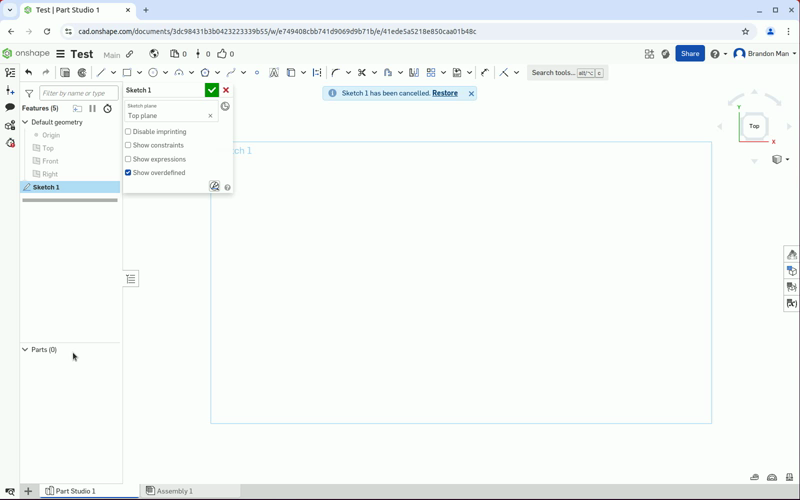
key(y)
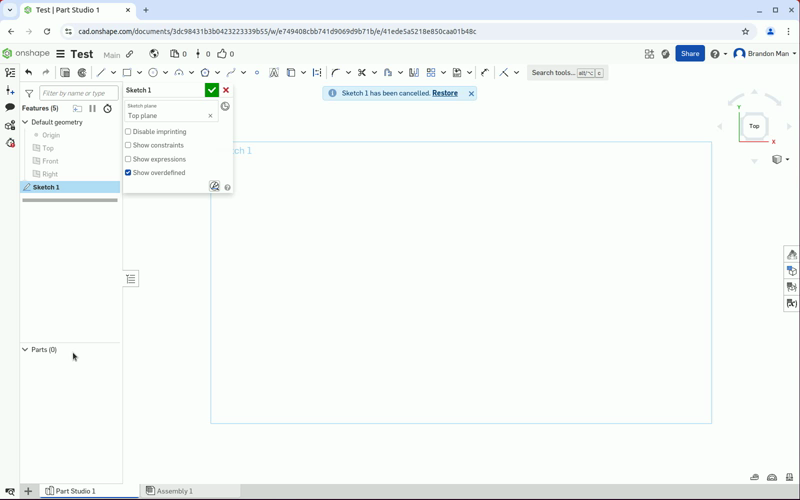
key(l)
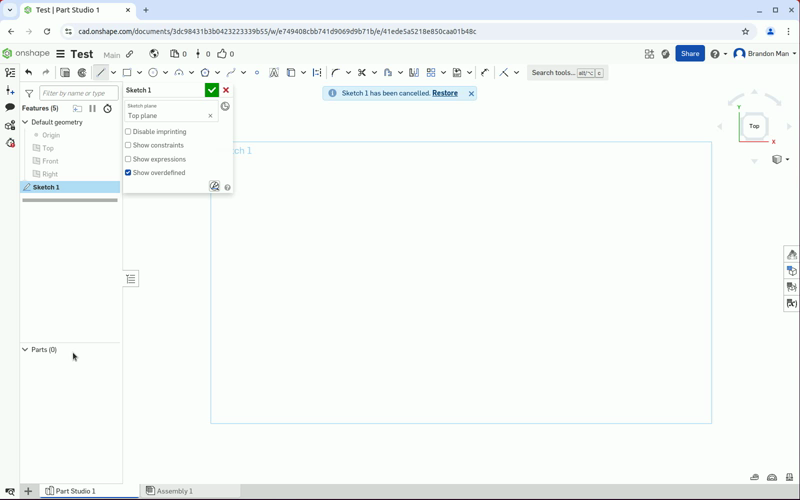
key_down(shift)
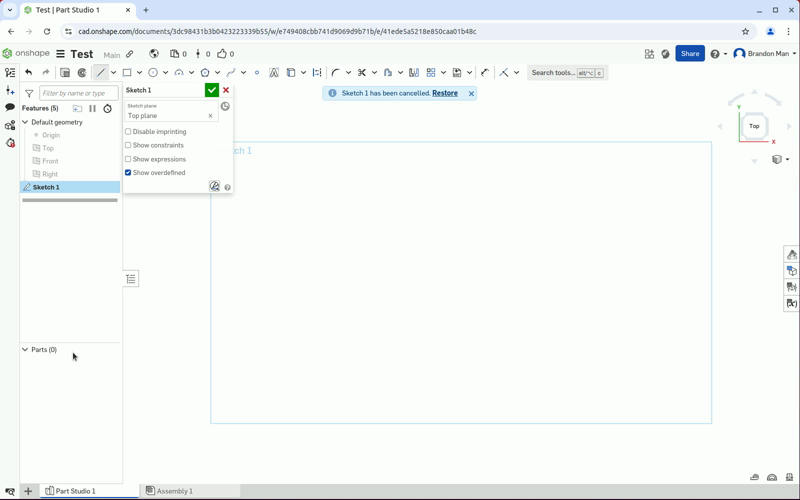
mouse_move(416, 336)
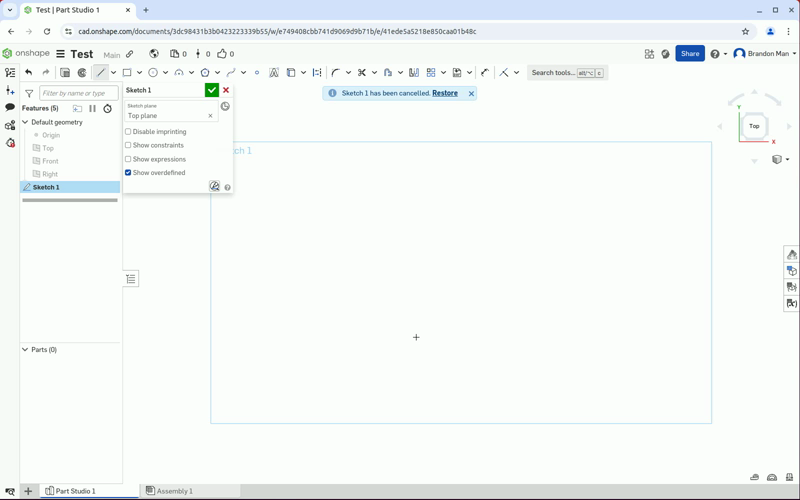
click(416, 336)
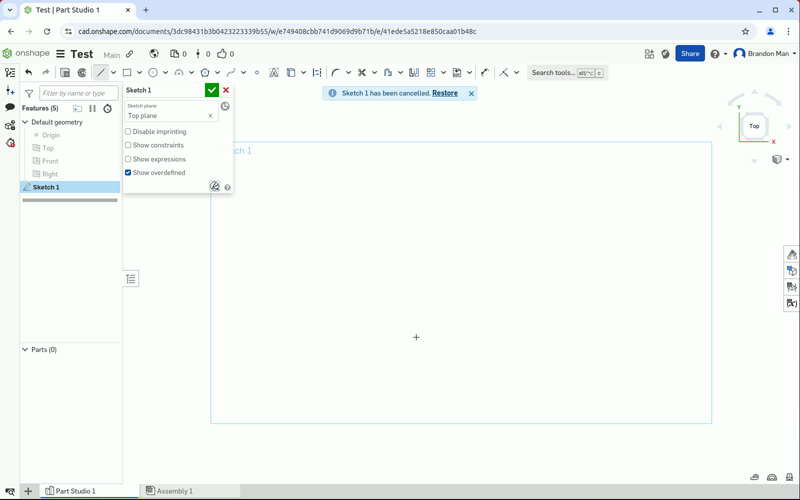
key_up(shift)
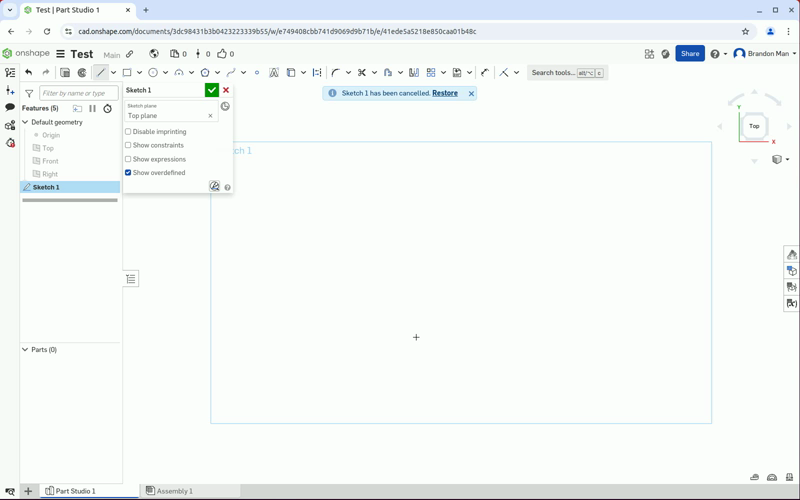
key_down(shift)
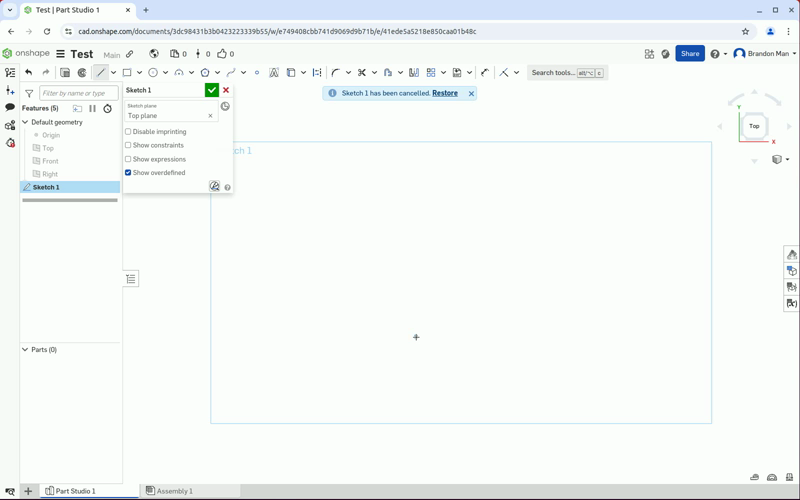
mouse_move(483, 336)
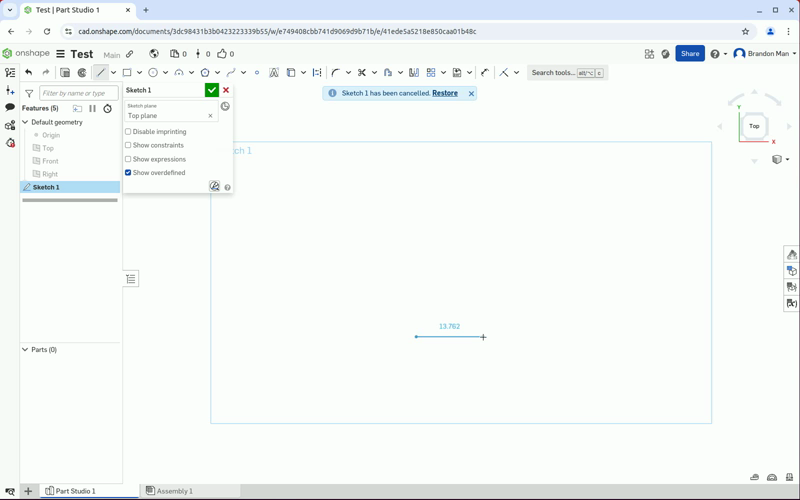
click(483, 336)
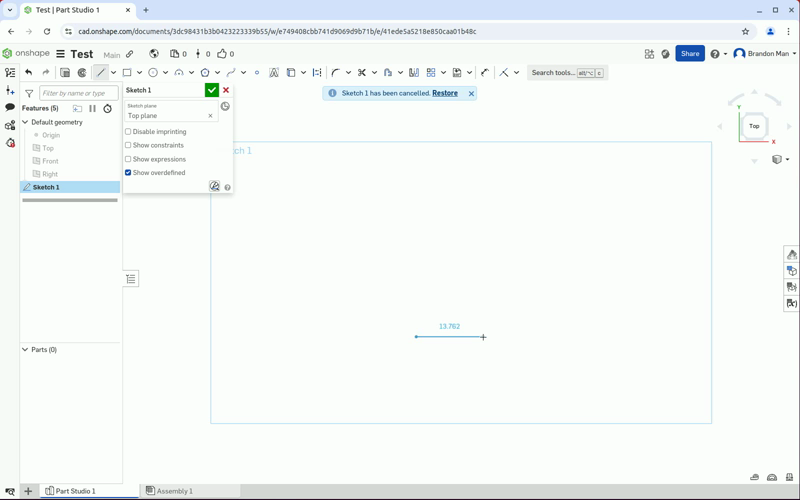
key_up(shift)
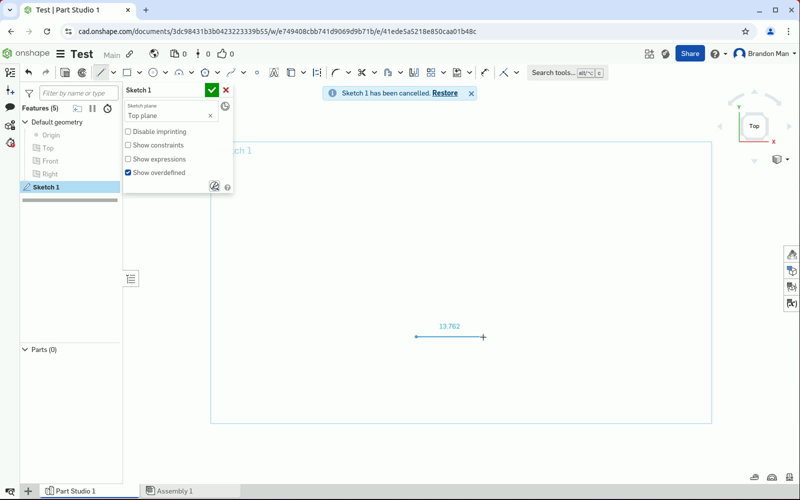
key_down(shift)
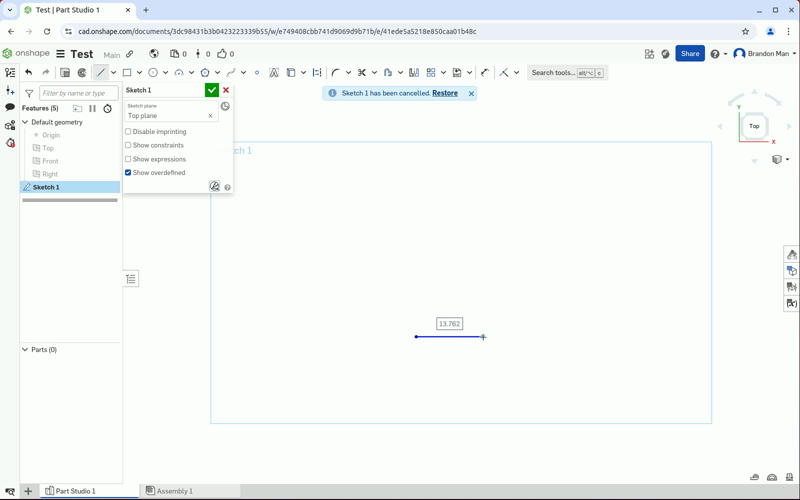
mouse_move(524, 290)
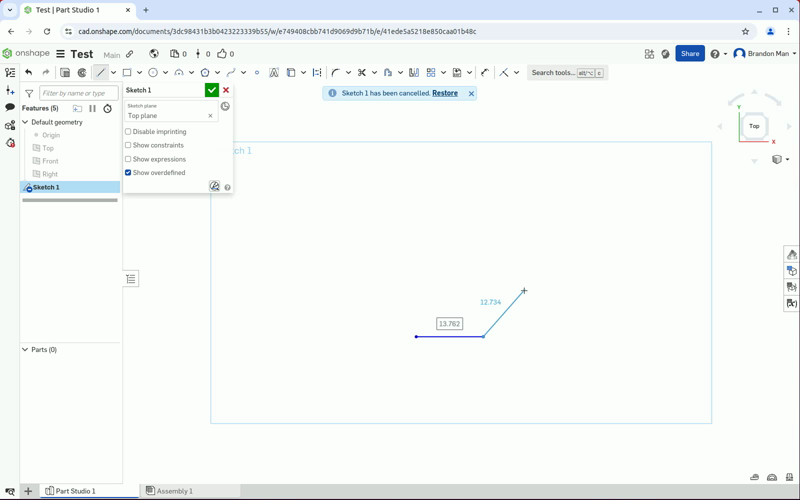
click(524, 290)
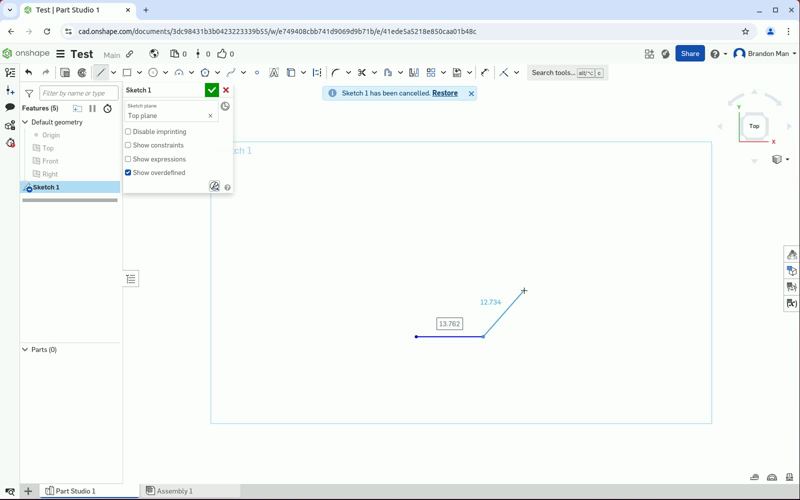
key_up(shift)
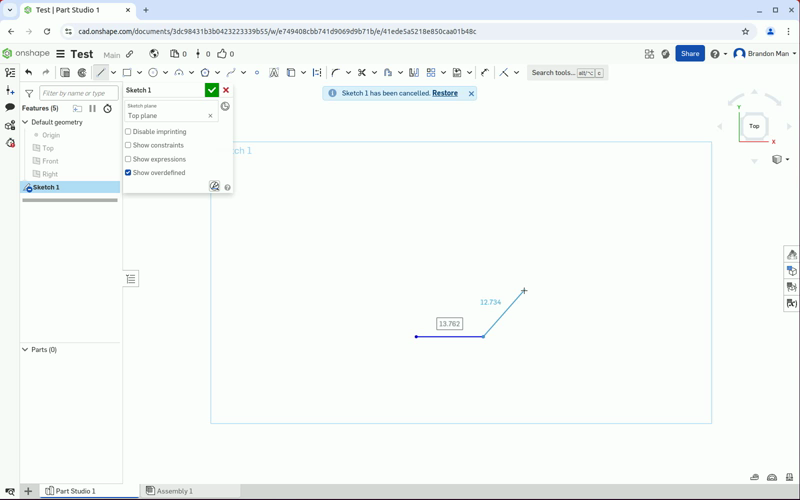
key_down(shift)
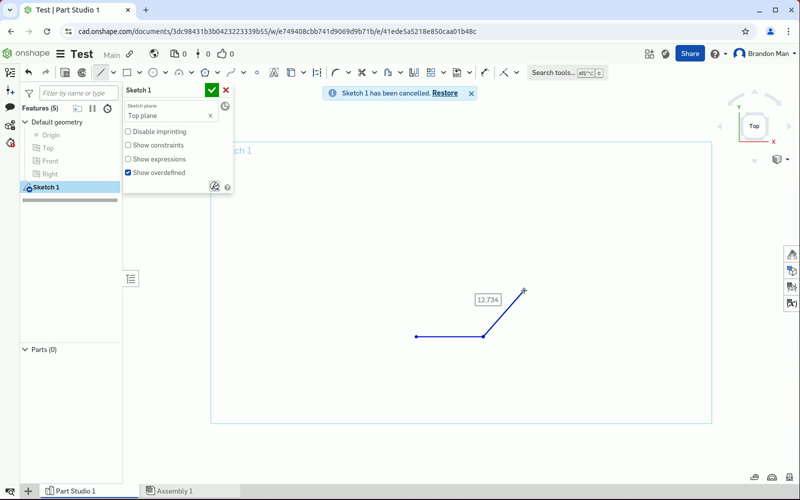
mouse_move(524, 230)
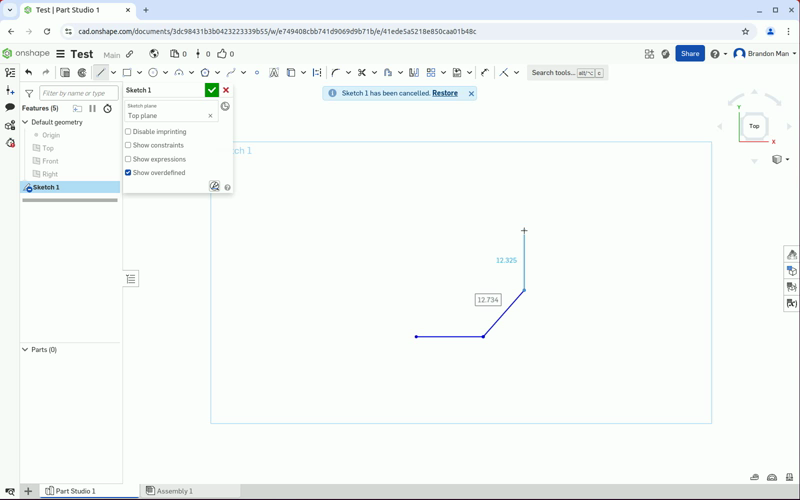
click(524, 230)
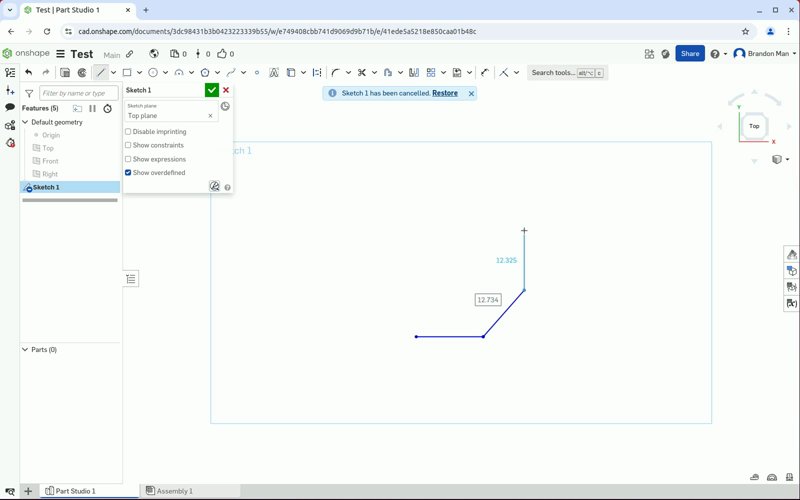
key_up(shift)
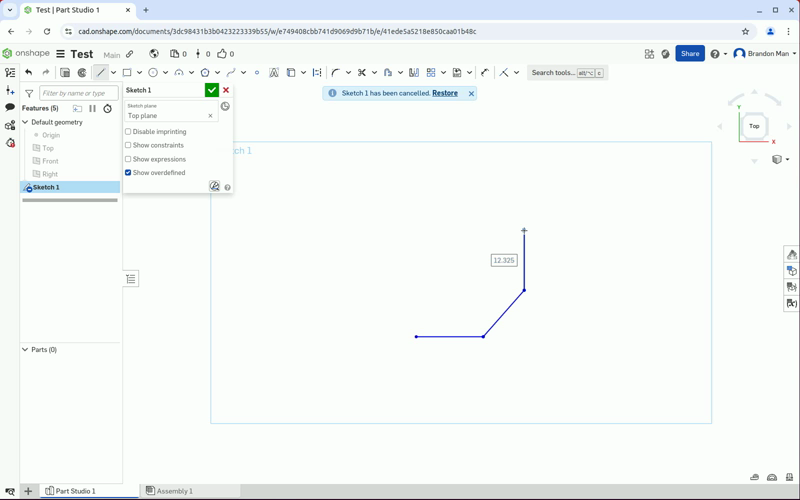
key_down(shift)
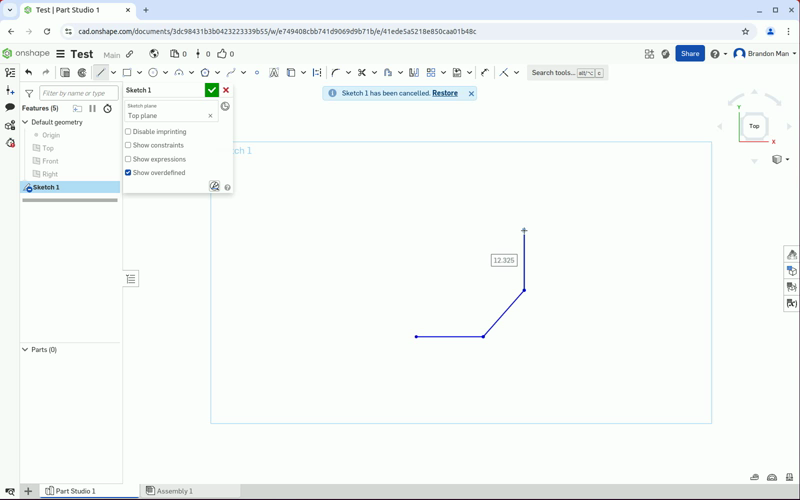
mouse_move(416, 228)
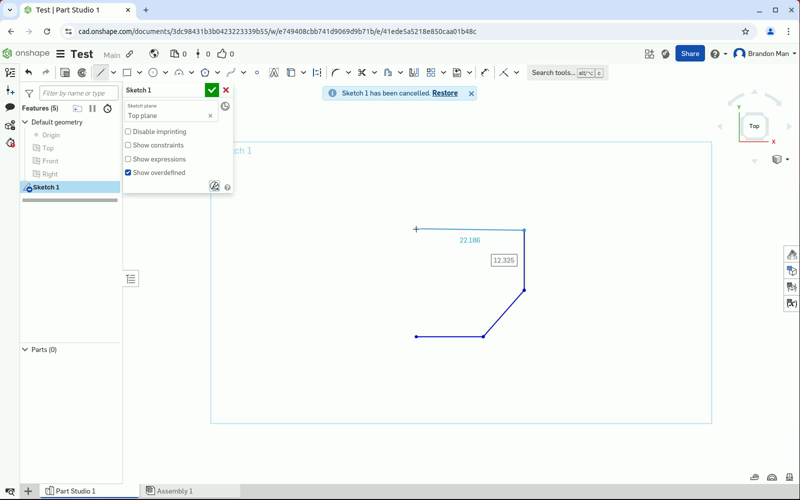
click(416, 228)
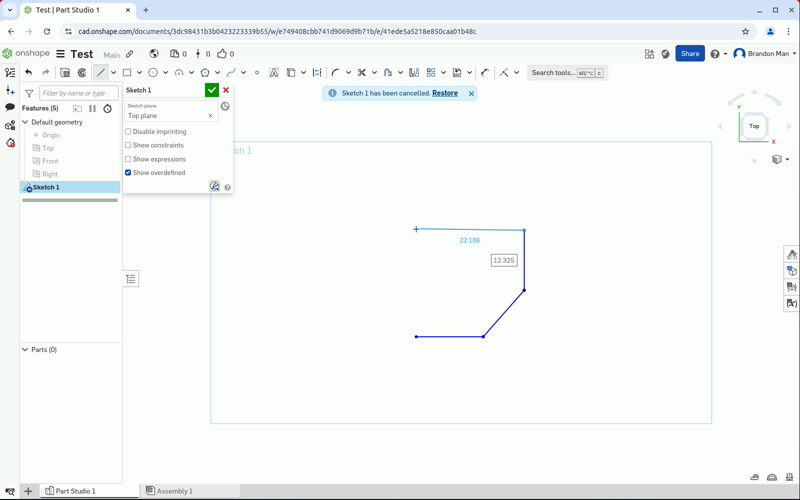
key_up(shift)
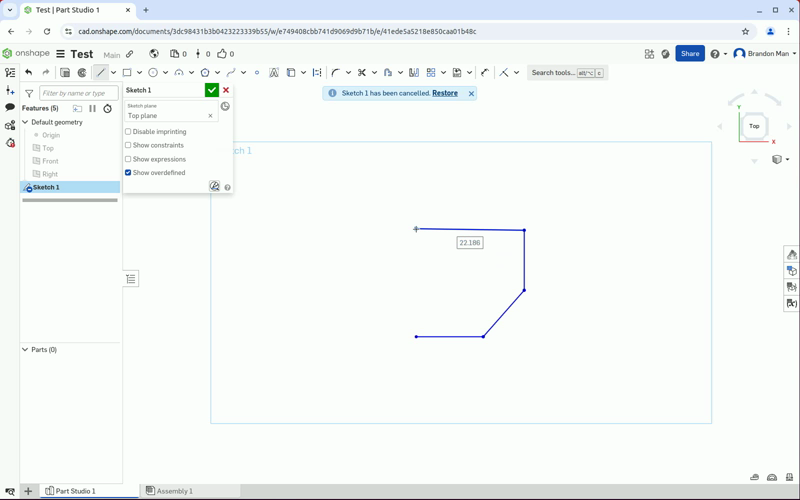
key_down(shift)
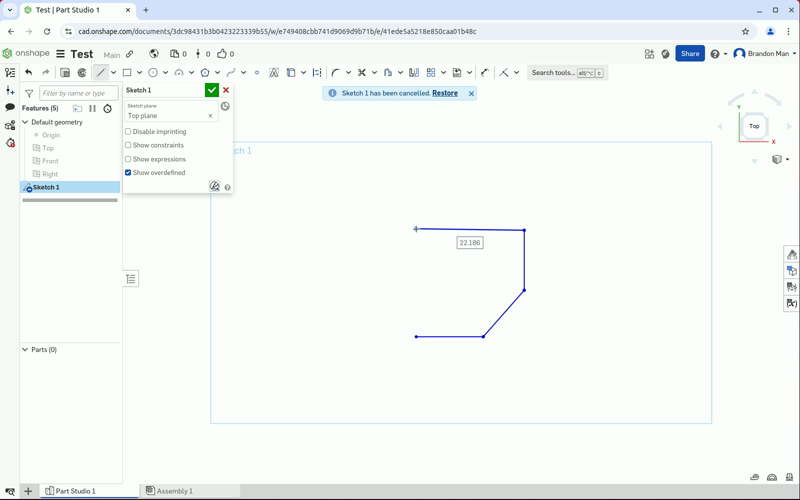
mouse_move(416, 336)
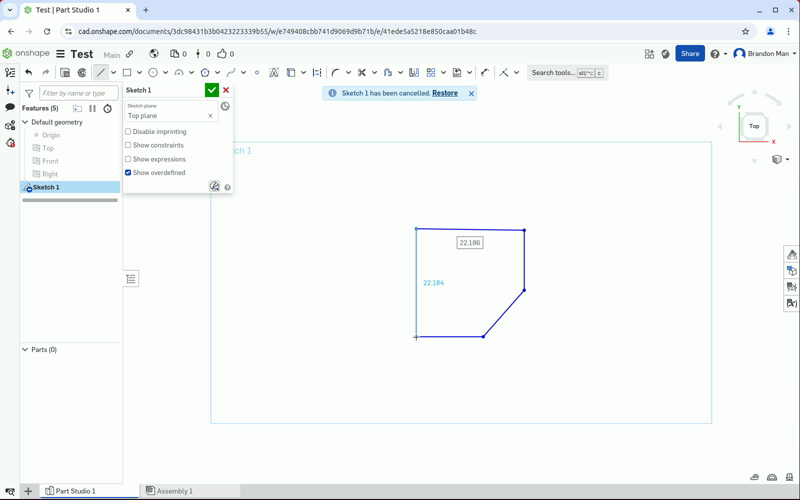
key_up(shift)
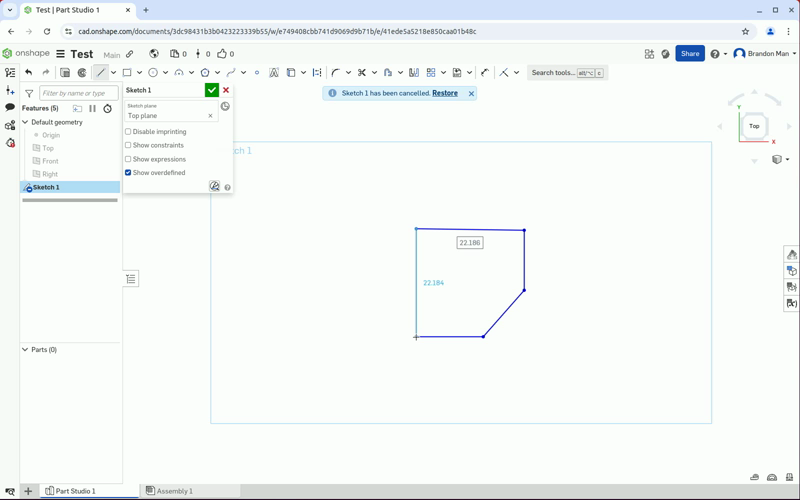
click(416, 336)
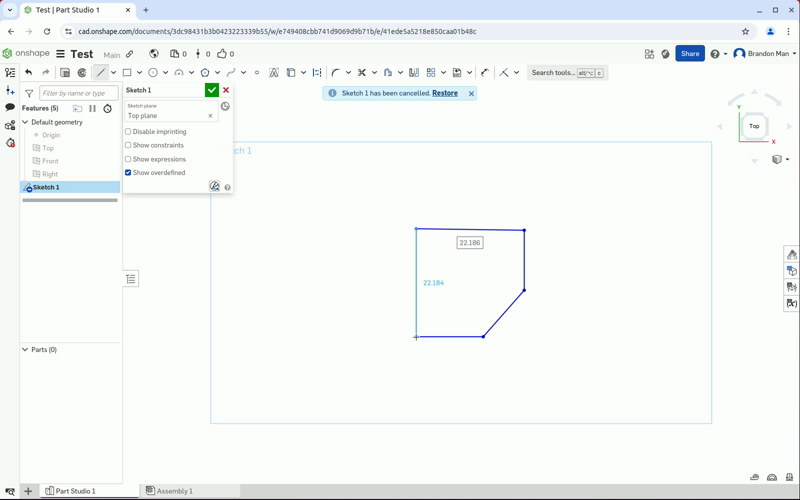
key(esc)
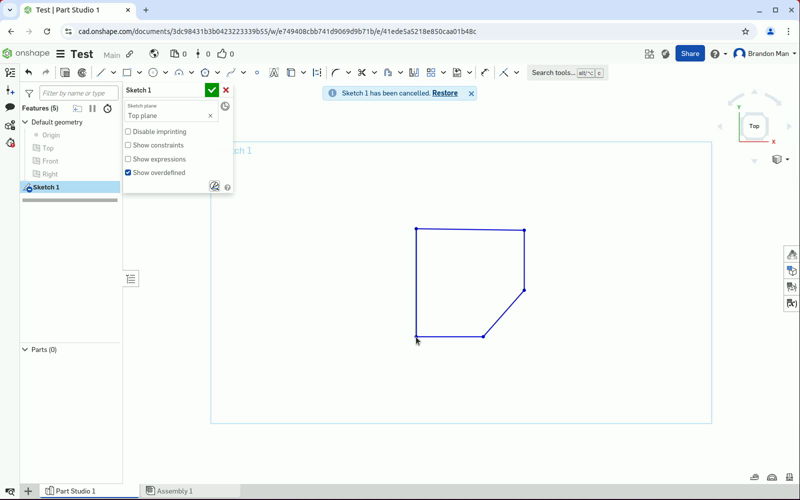
mouse_move(489, 255)
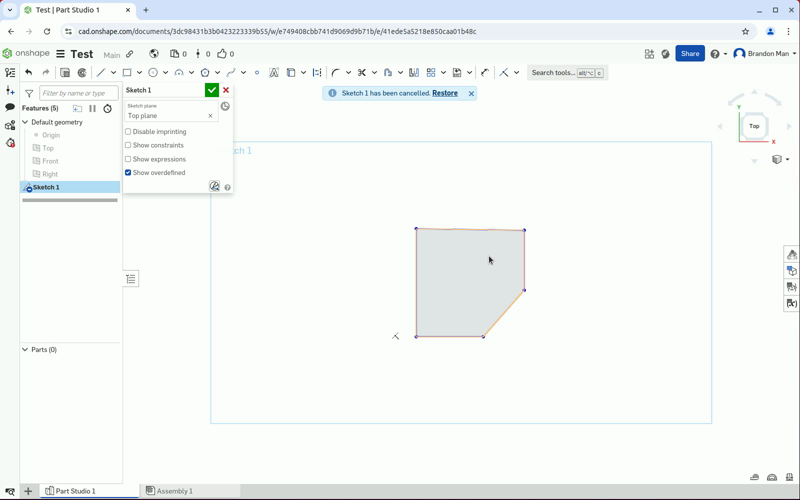
click(489, 255)
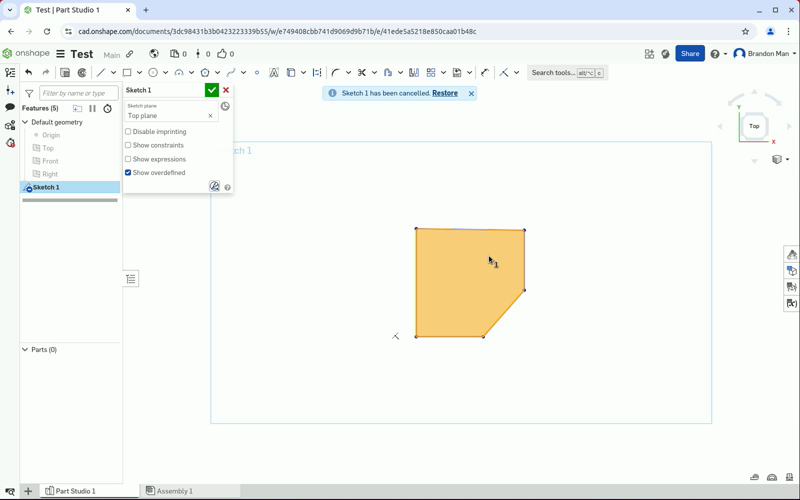
mouse_move(73, 352)
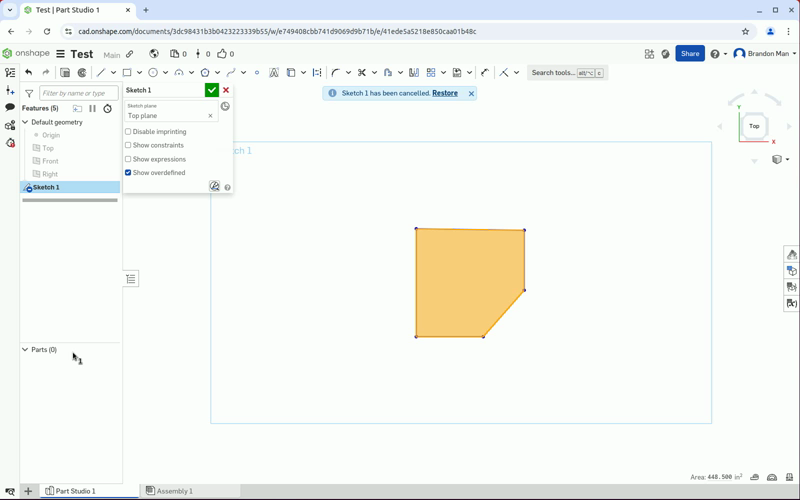
key(shift+y)
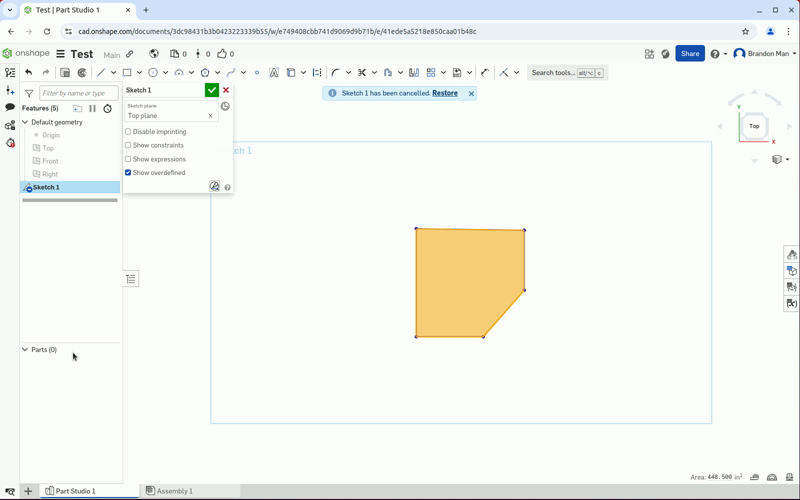
key(shift+e)
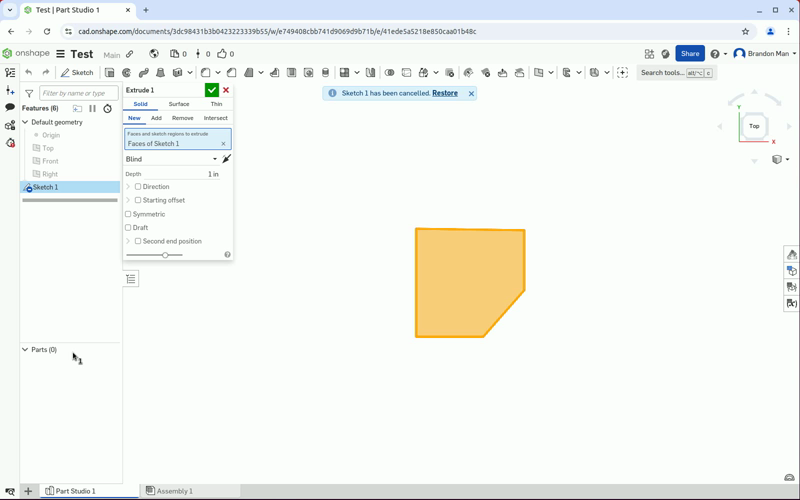
mouse_move(143, 106)
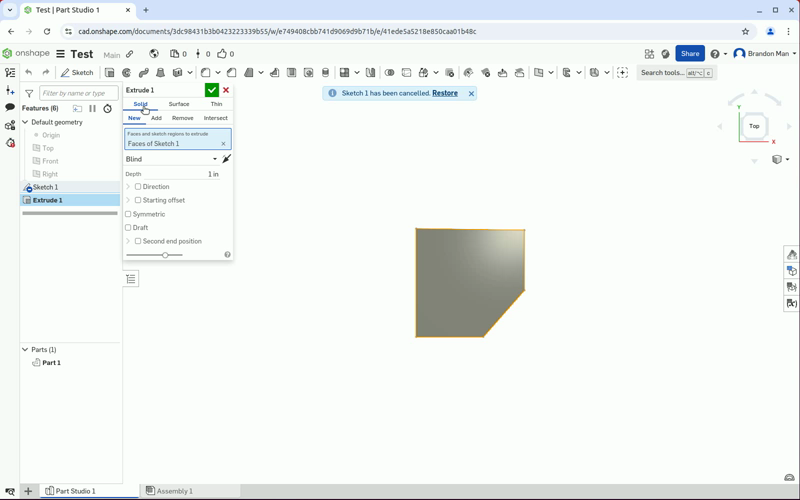
click(143, 106)
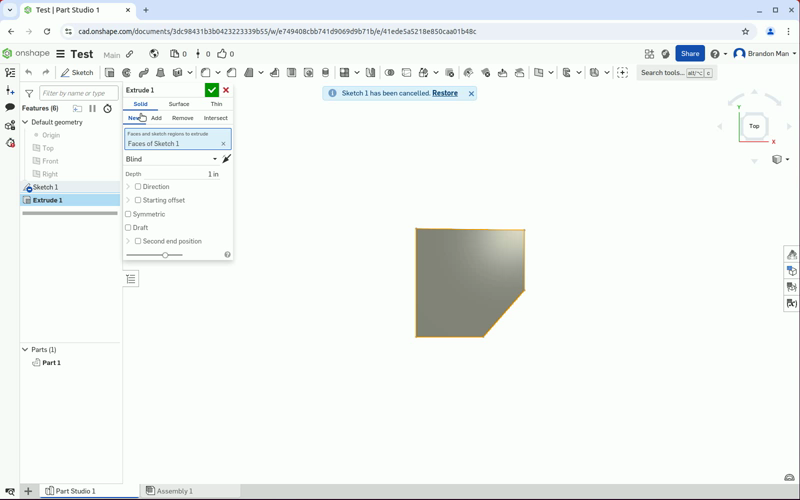
mouse_move(137, 120)
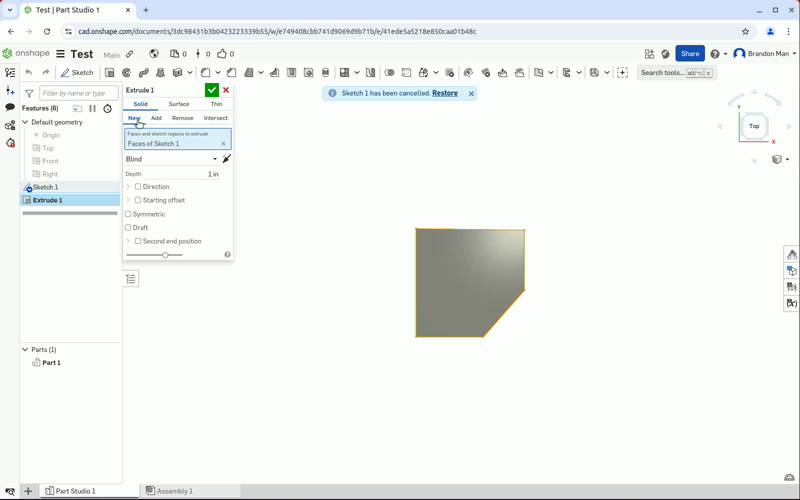
click(137, 120)
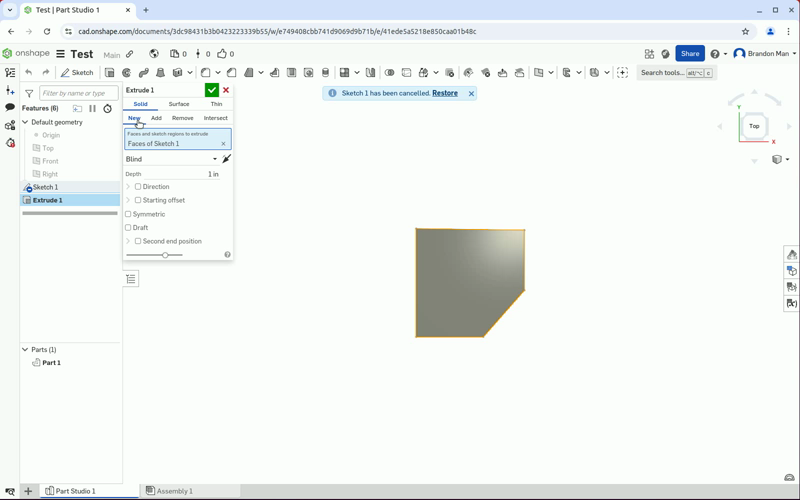
key(tab, 4)
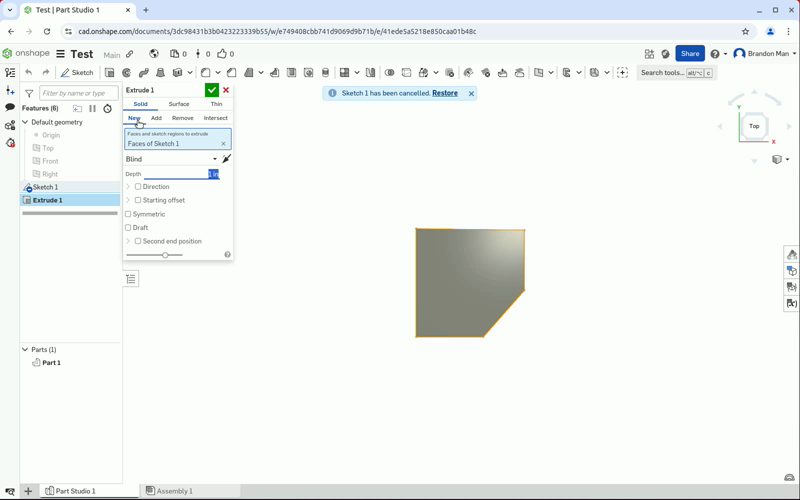
text(23.108)
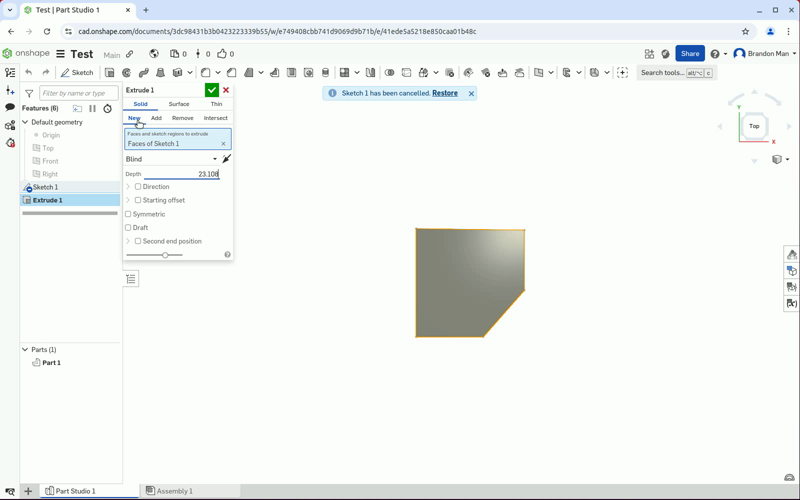
key(enter)
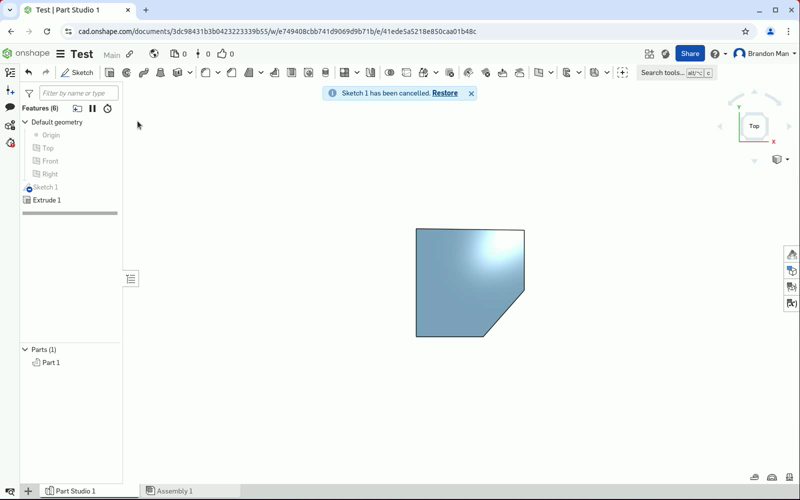
key(shift+h)
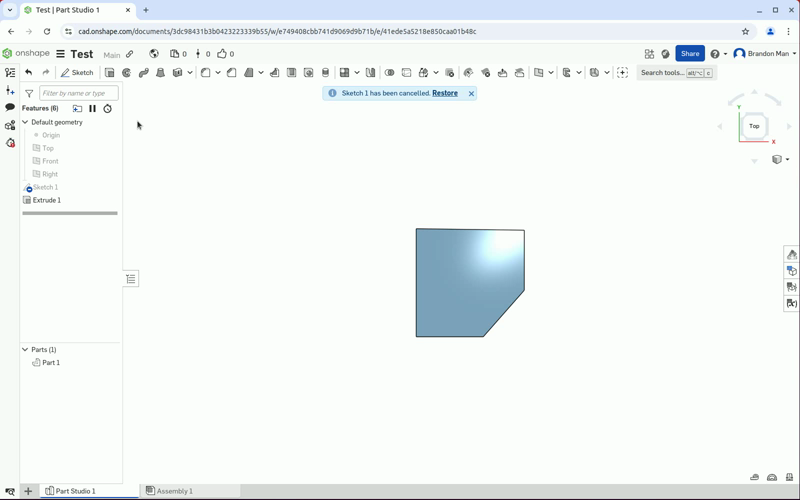
key(shift+h)
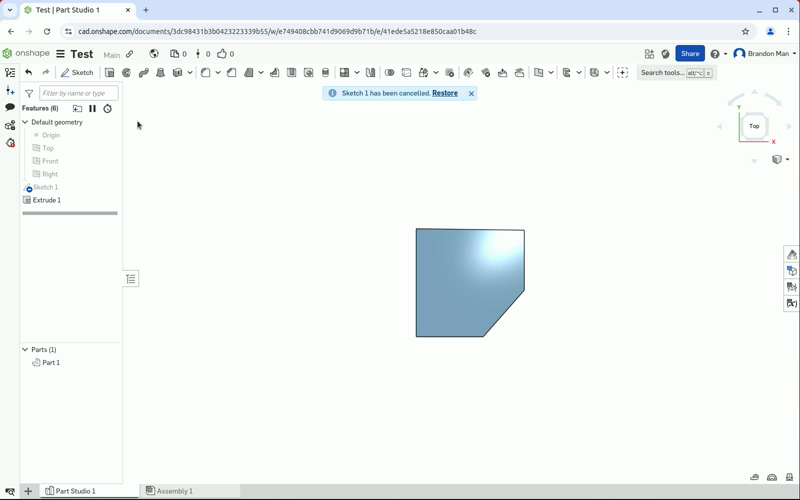
mouse_move(73, 189)
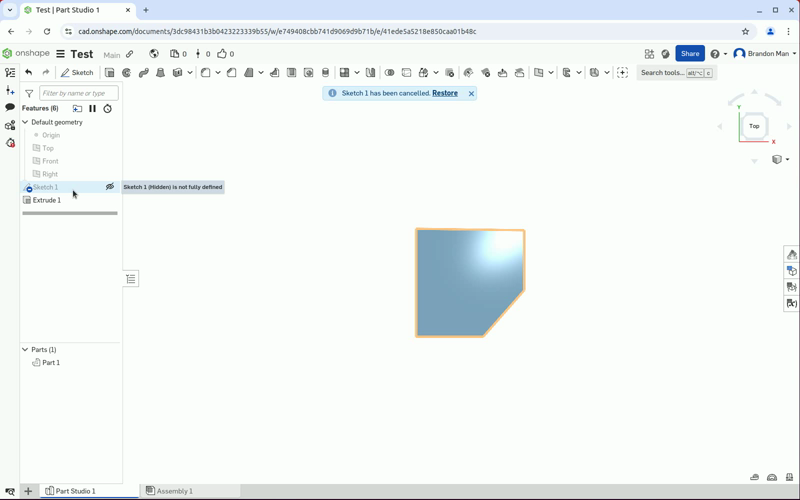
click(73, 189)
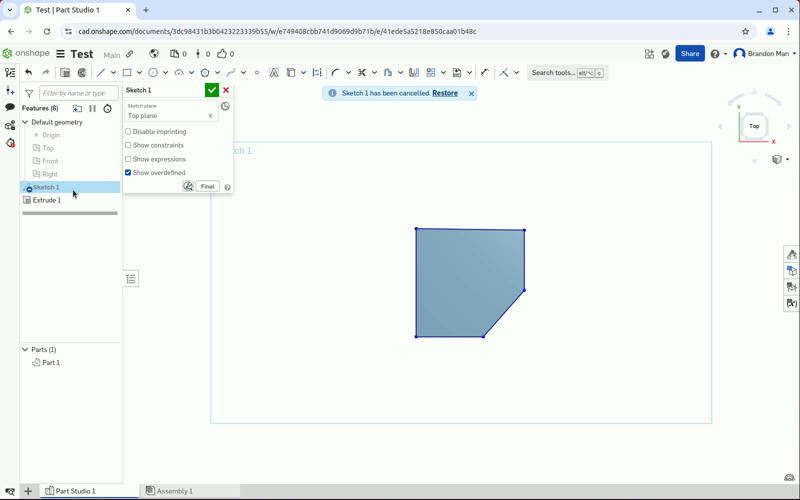
mouse_move(229, 92)
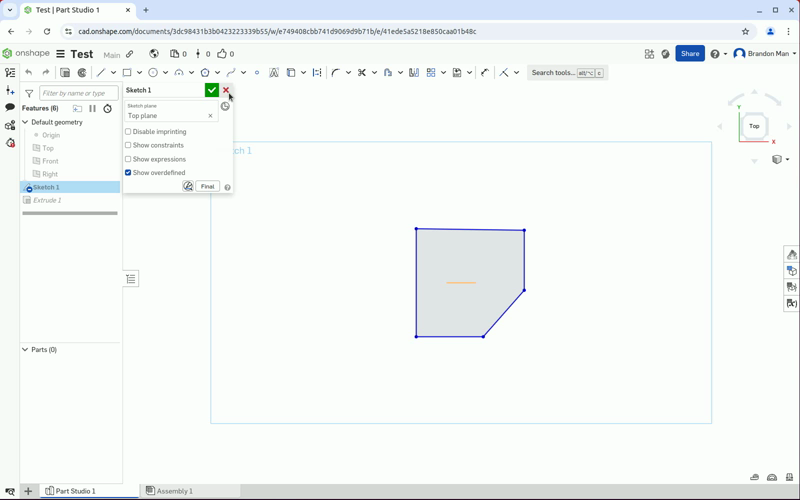
click(229, 92)
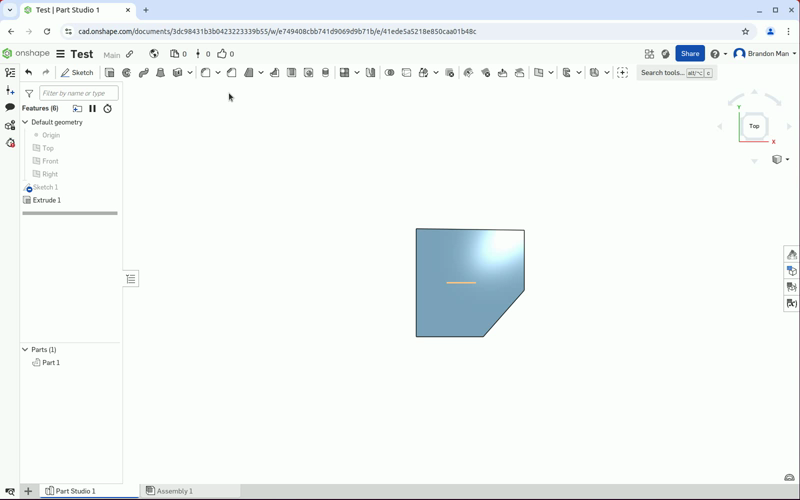
mouse_move(541, 75)
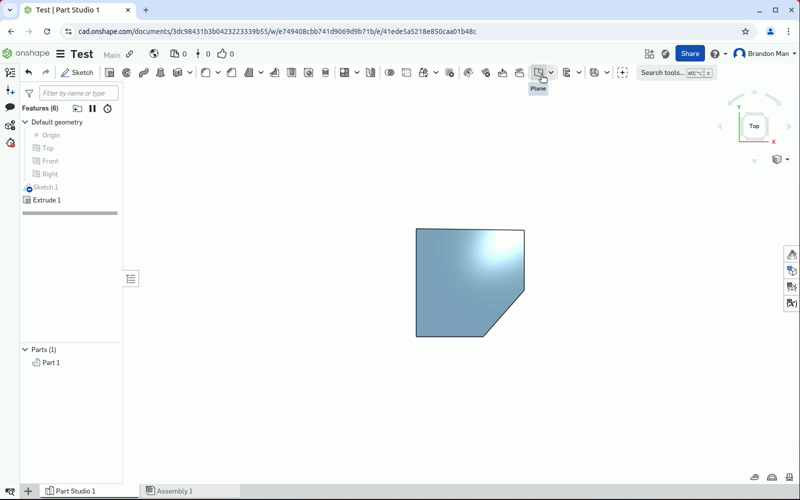
click(541, 75)
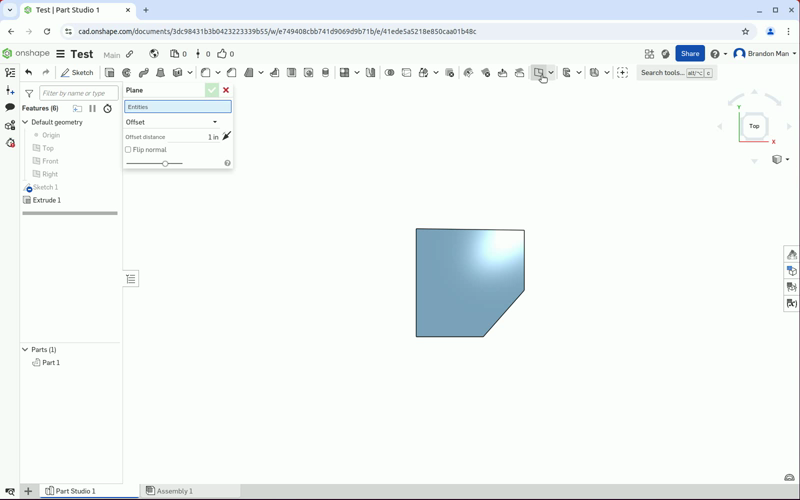
mouse_move(73, 150)
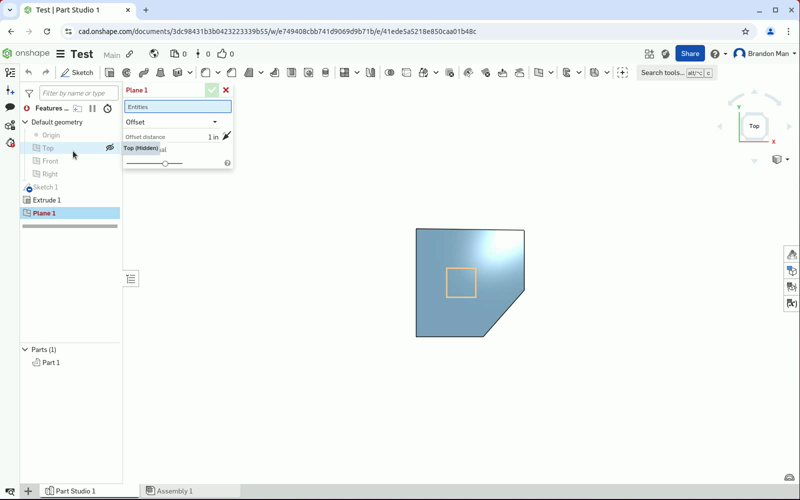
click(73, 150)
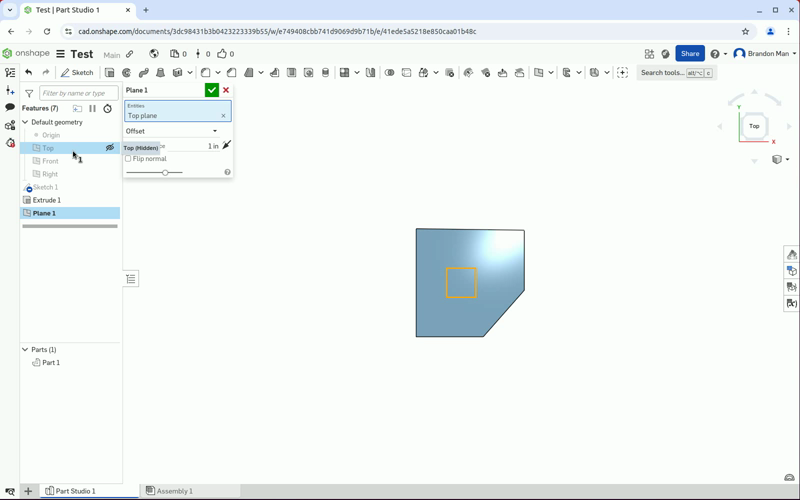
key(tab, 2)
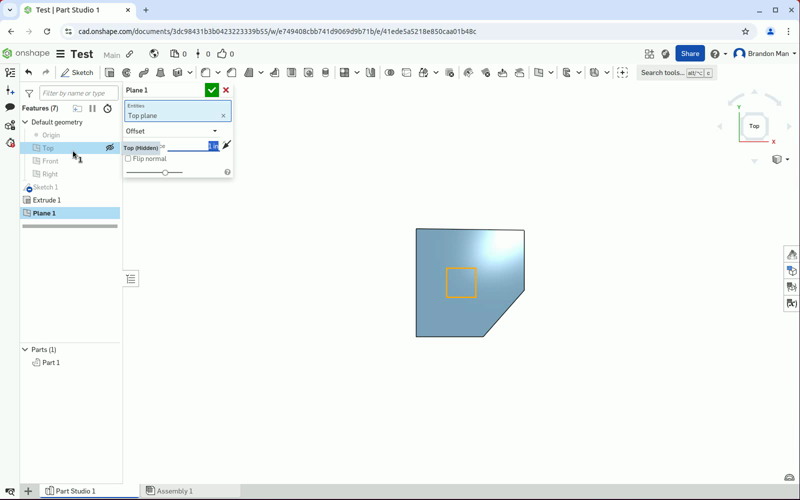
text(23.108)
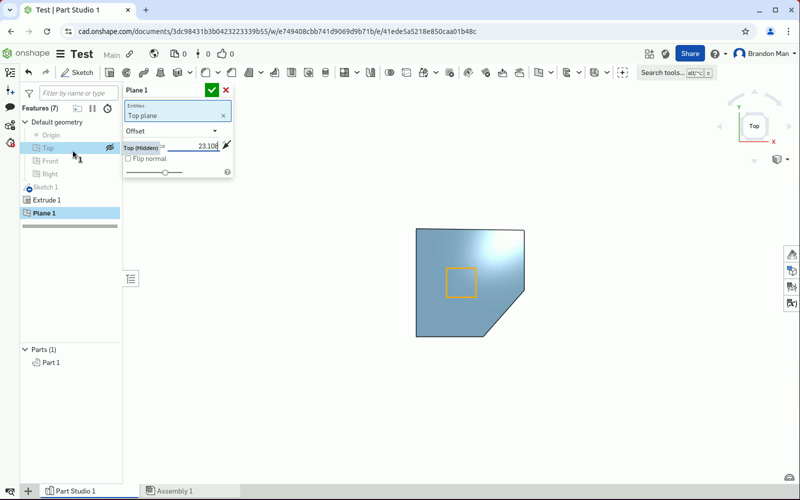
key(enter, 2)
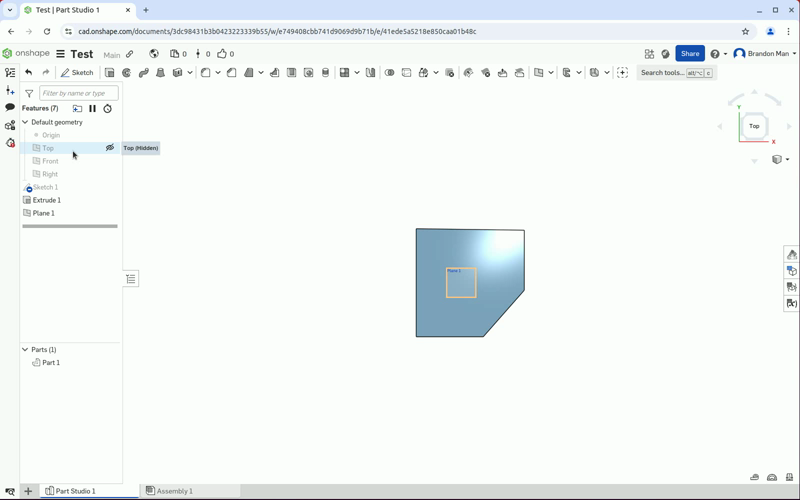
key(shift+s)
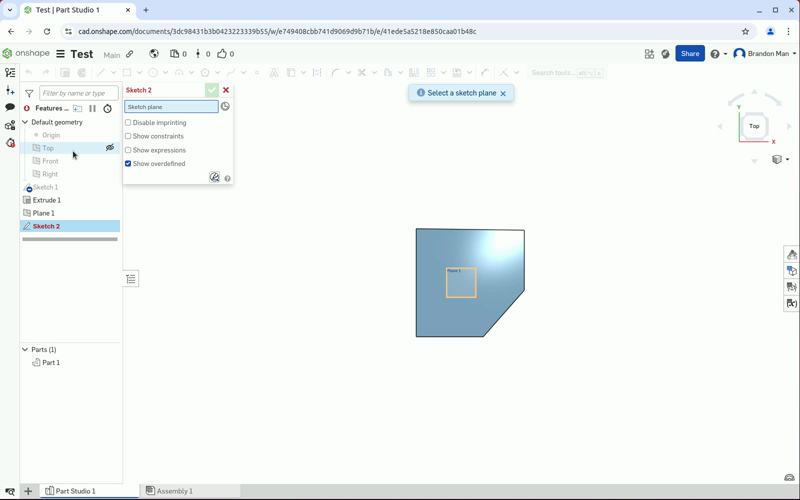
mouse_move(73, 215)
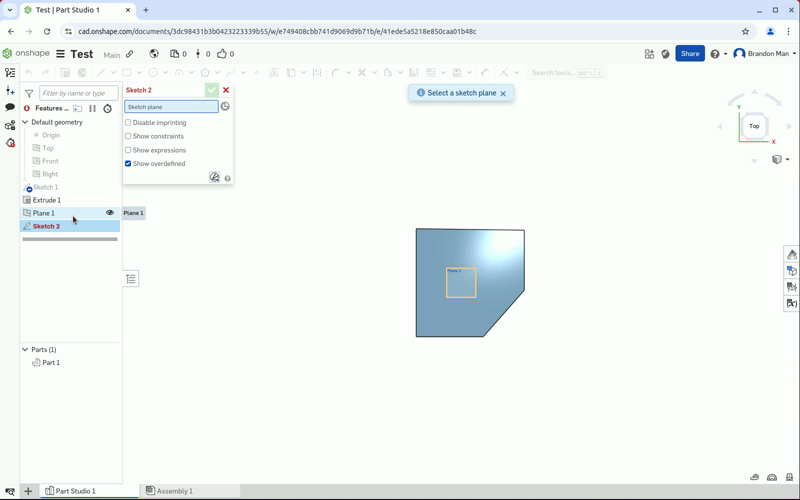
click(73, 215)
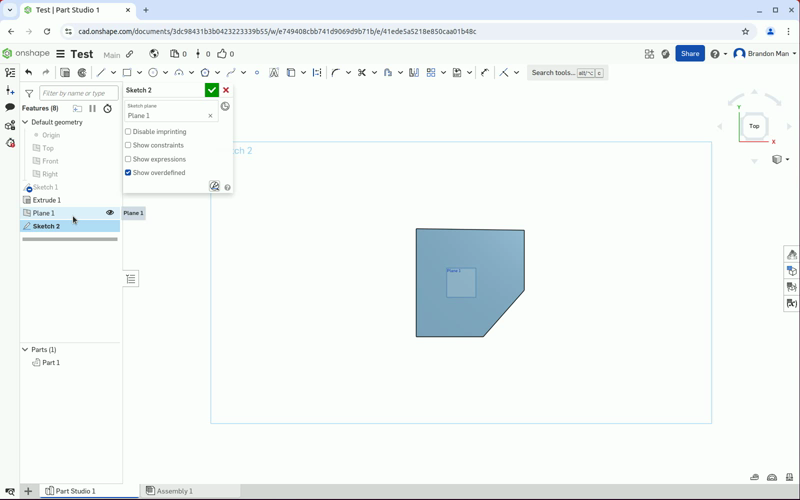
mouse_move(73, 352)
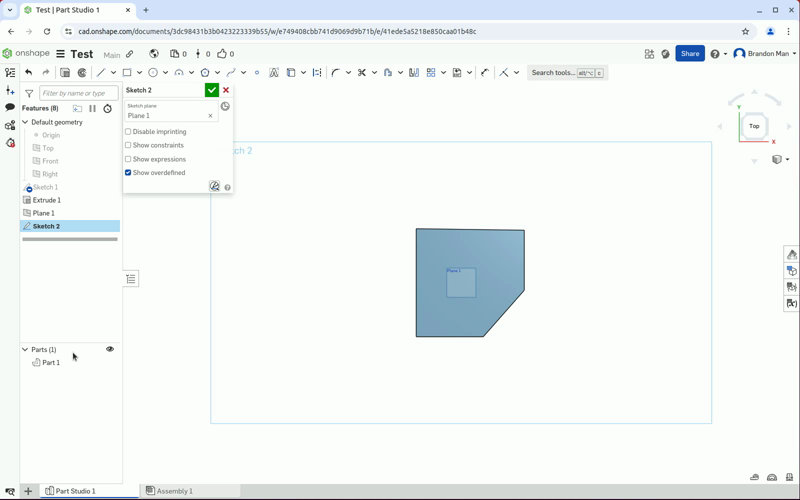
key(y)
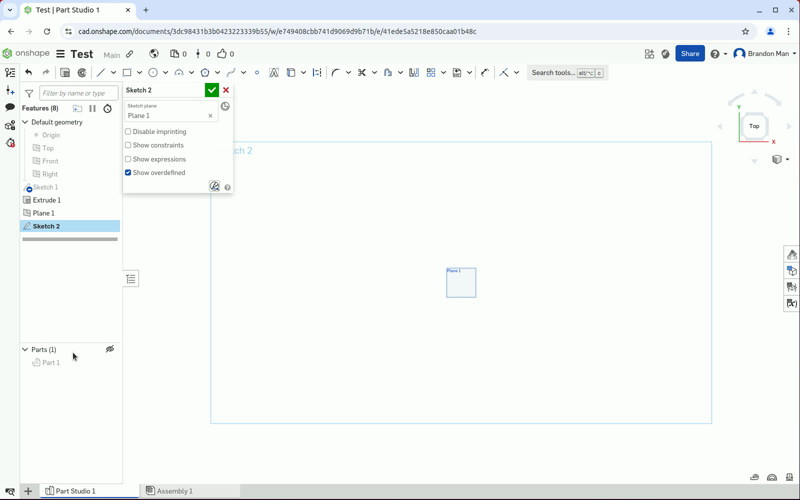
key(l)
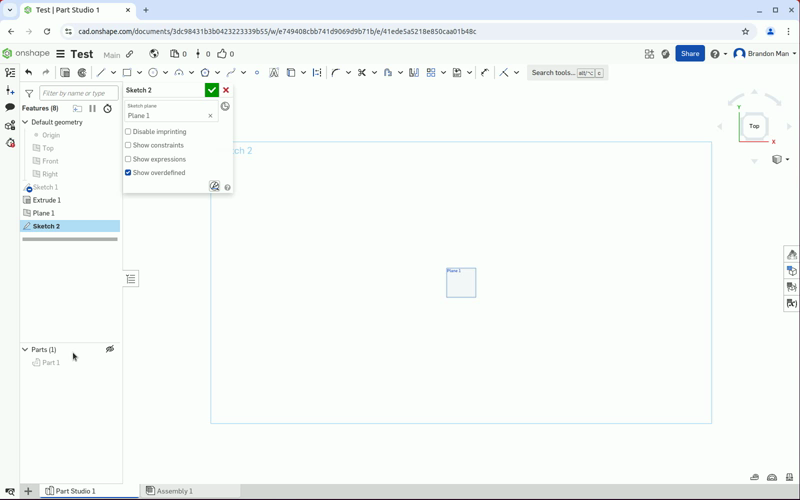
key_down(shift)
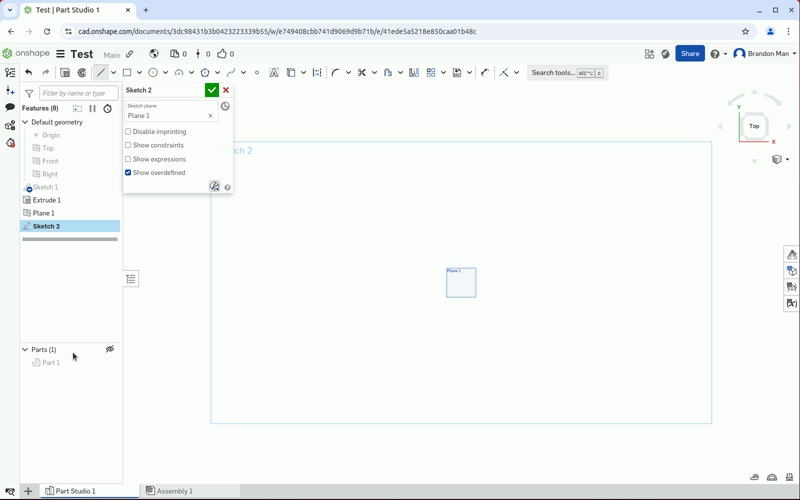
mouse_move(417, 335)
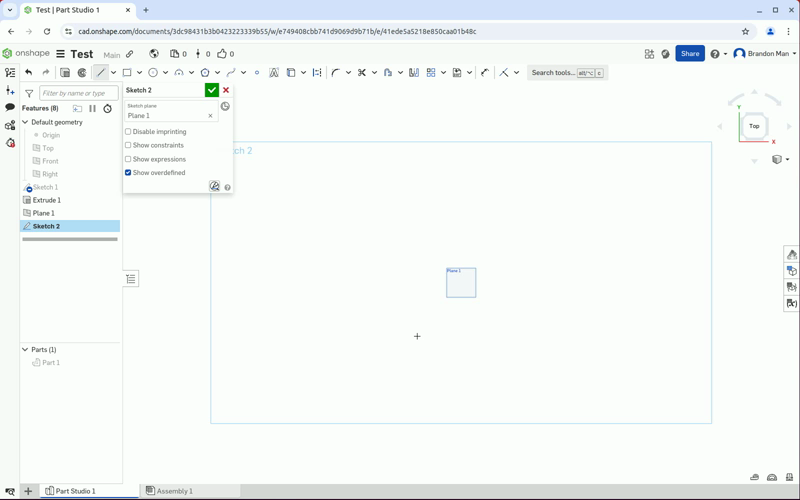
click(417, 335)
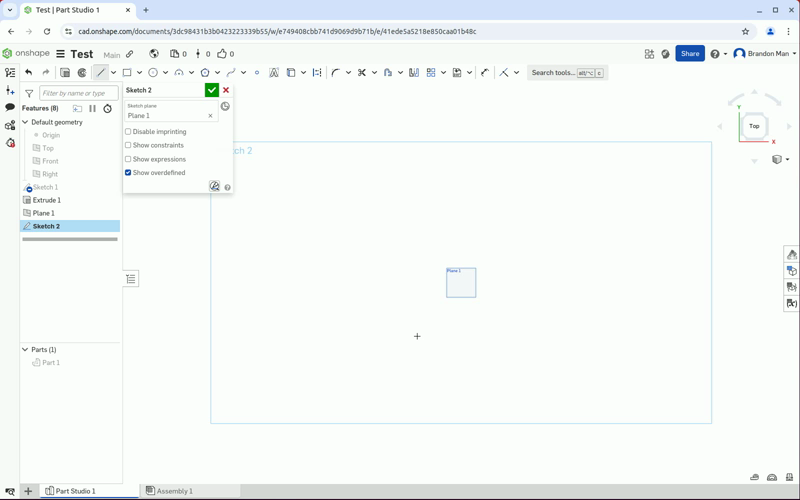
key_up(shift)
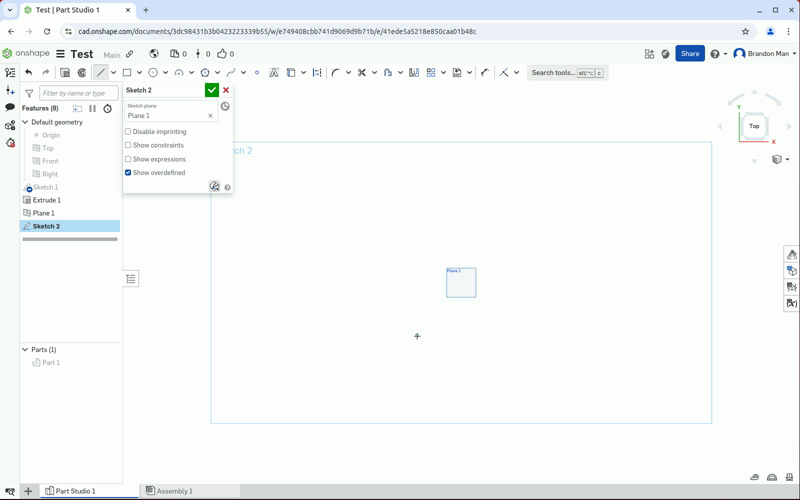
key_down(shift)
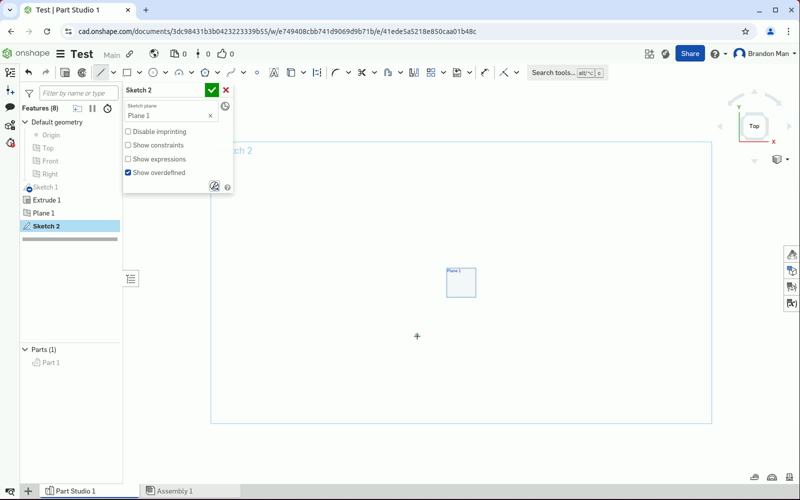
mouse_move(481, 335)
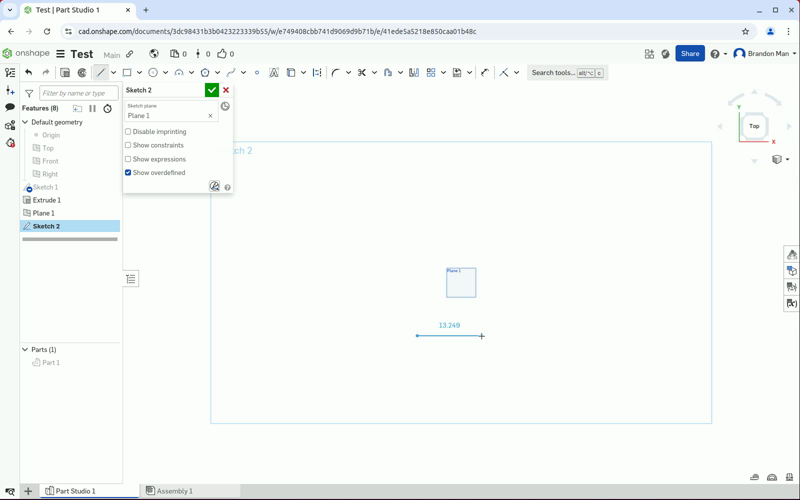
click(481, 335)
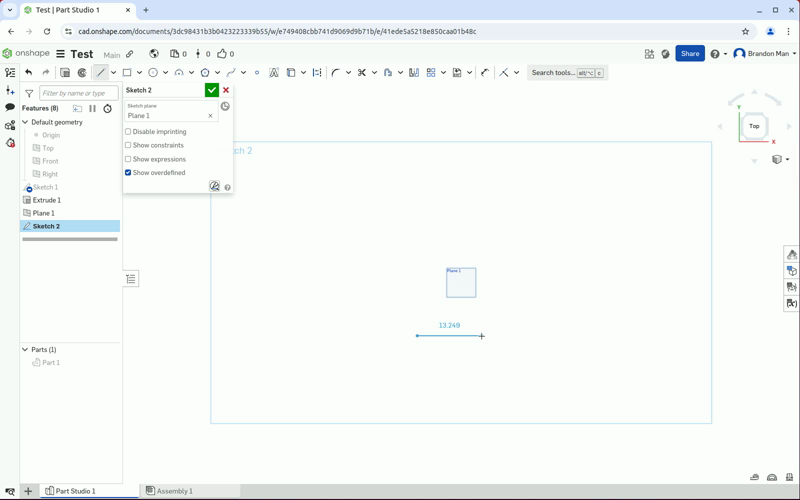
key_up(shift)
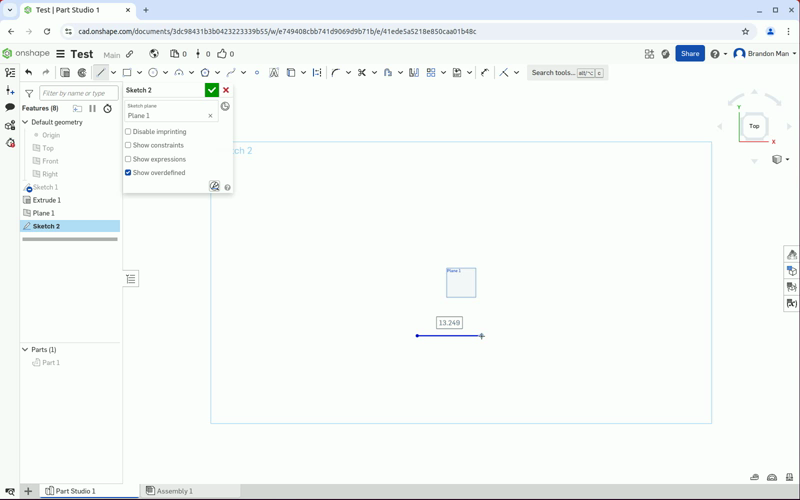
key_down(shift)
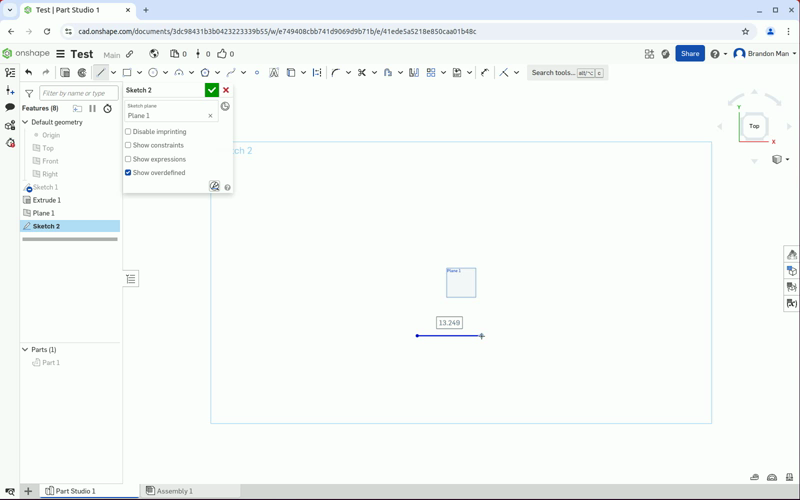
mouse_move(522, 290)
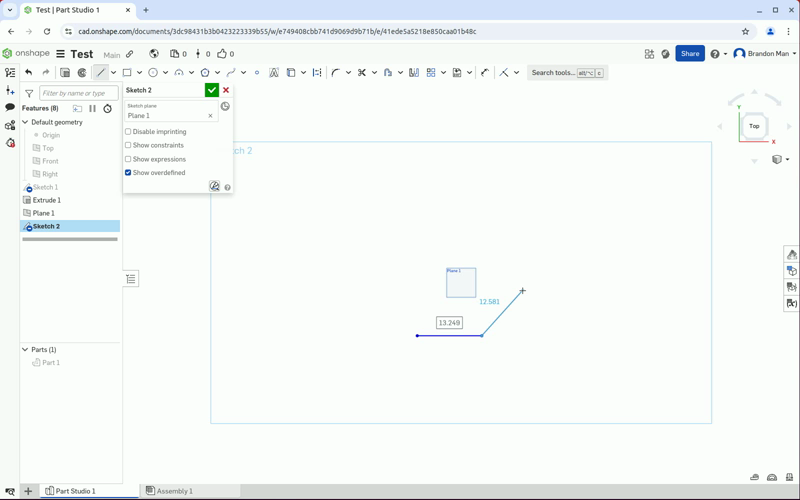
click(522, 290)
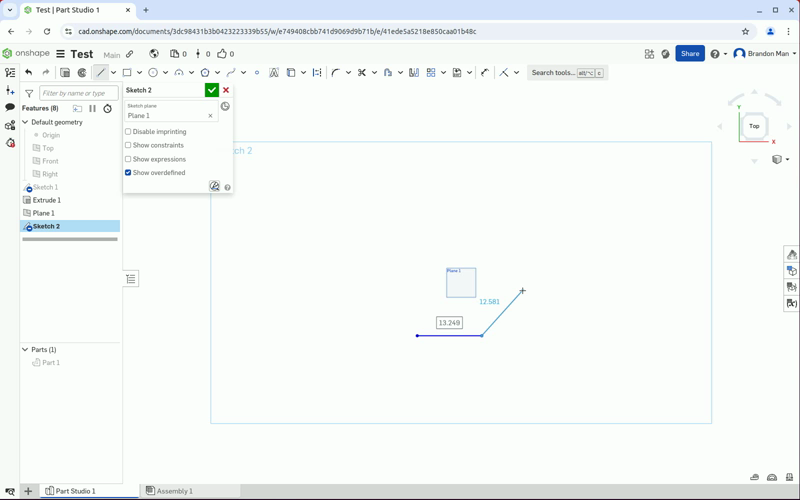
key_up(shift)
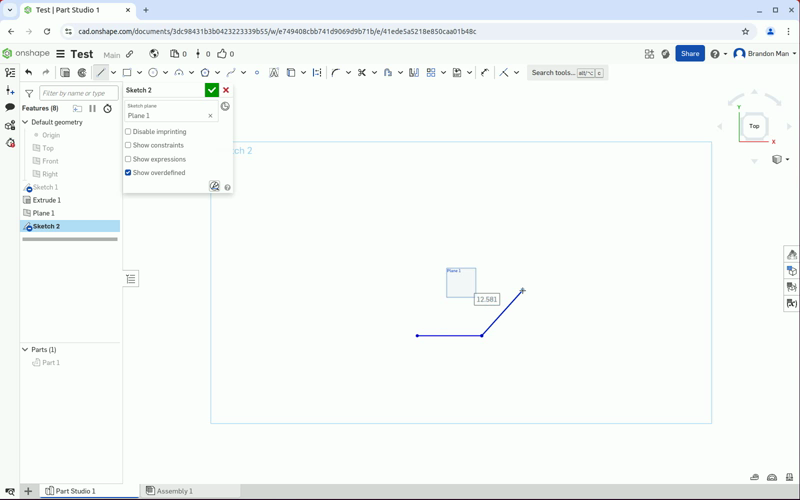
key_down(shift)
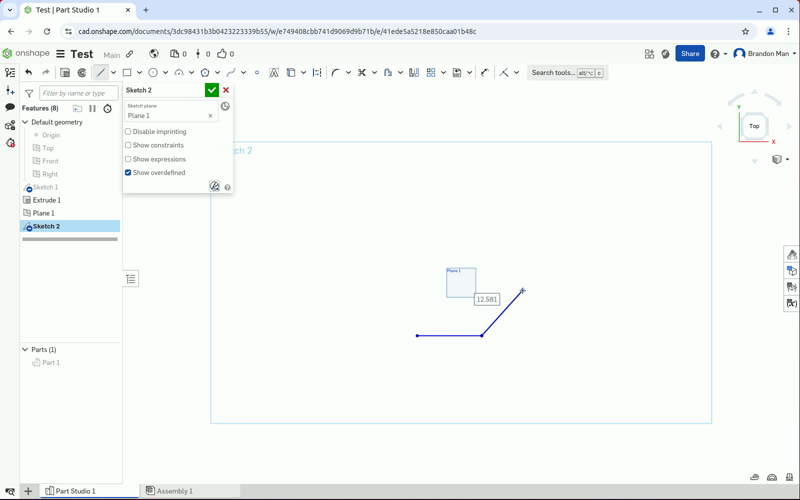
mouse_move(552, 290)
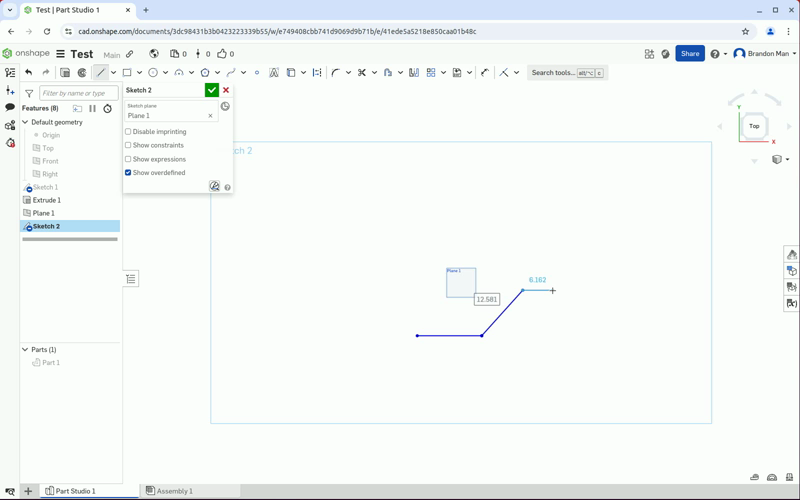
mouse_move(522, 231)
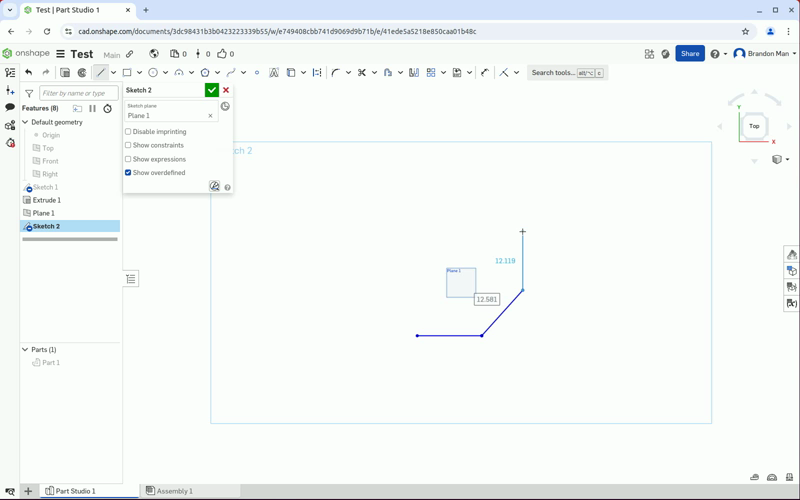
click(522, 231)
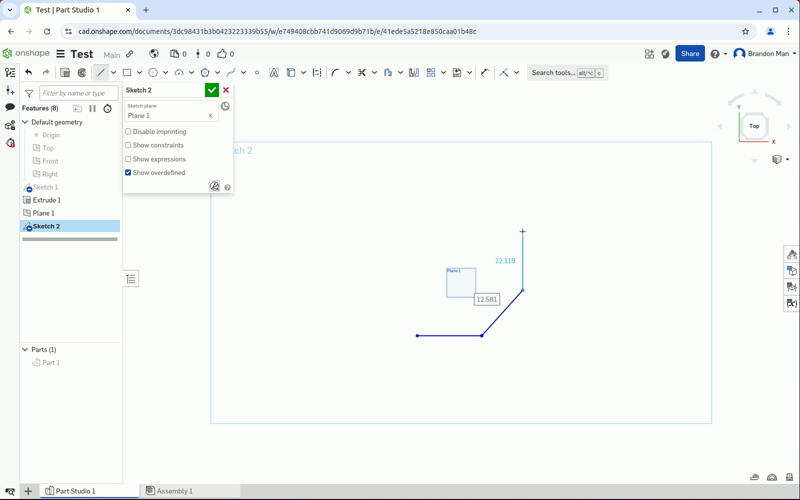
key_up(shift)
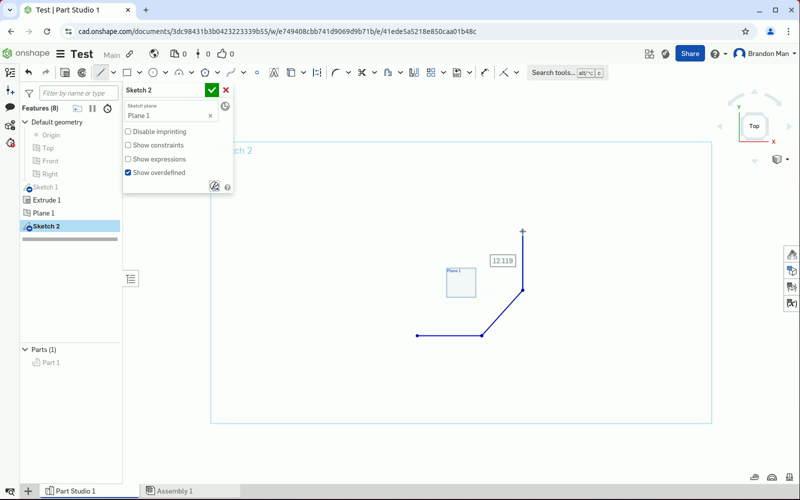
key_down(shift)
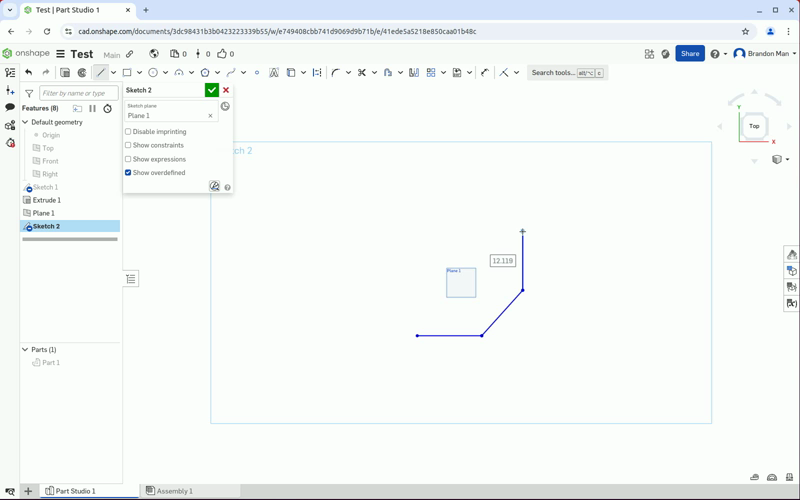
mouse_move(417, 230)
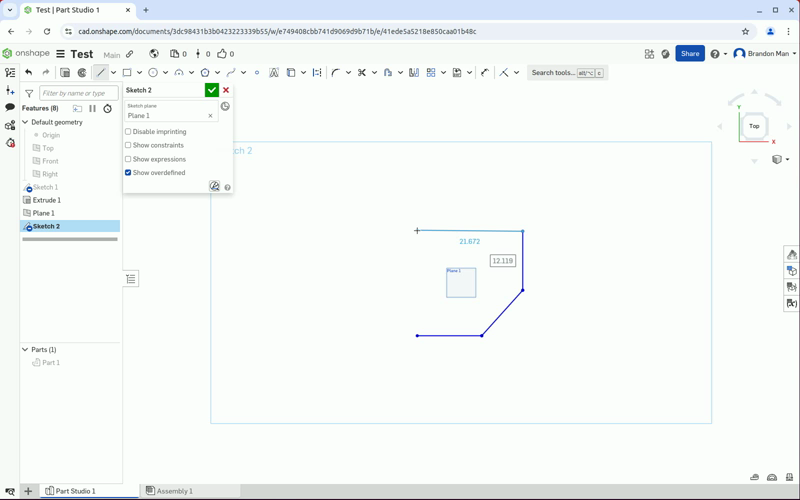
click(417, 230)
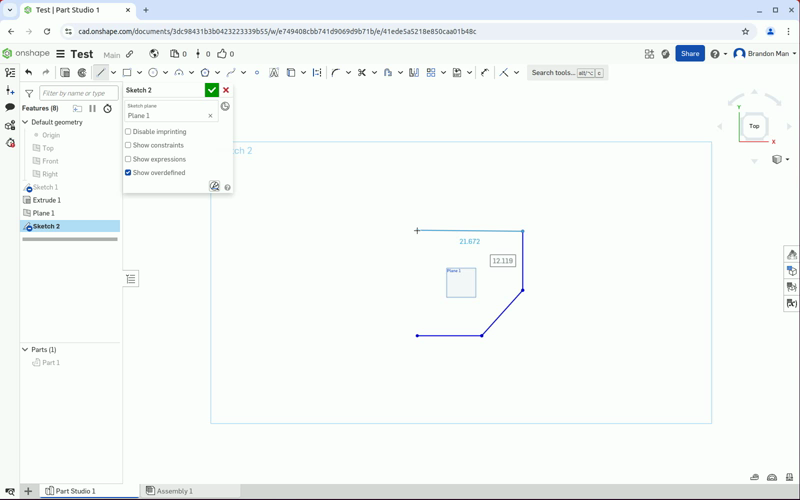
key_up(shift)
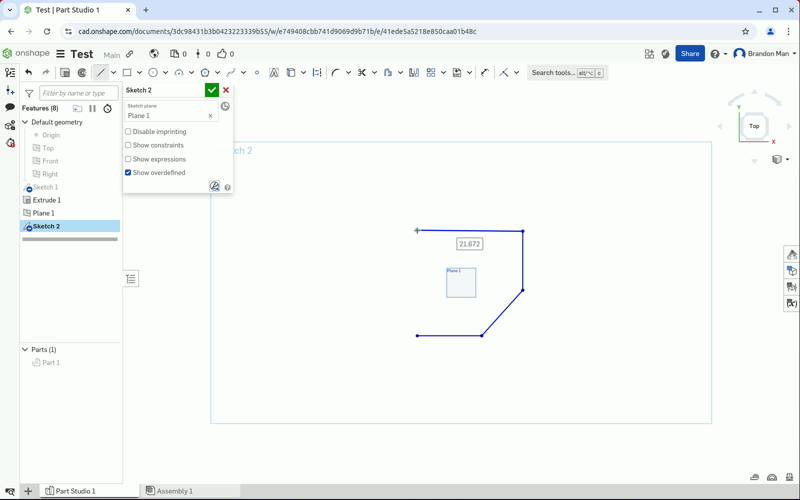
key_down(shift)
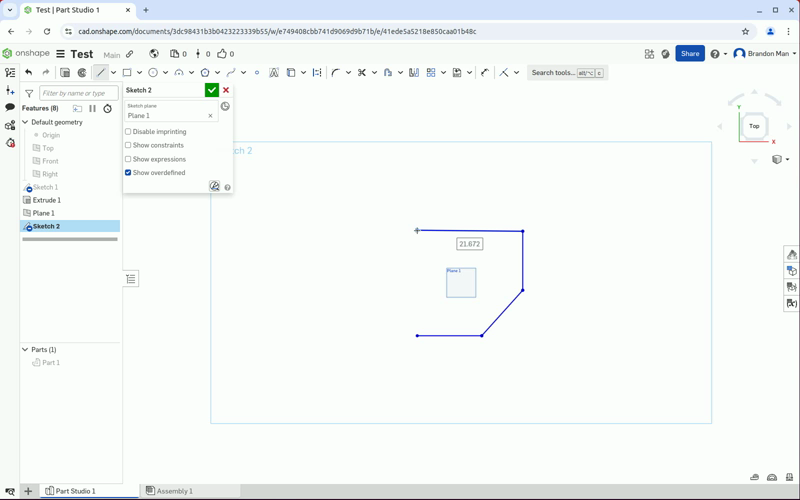
mouse_move(417, 335)
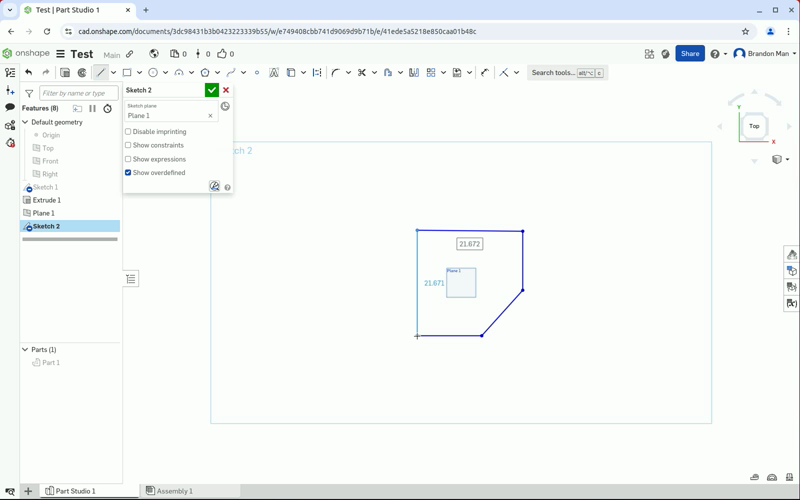
key_up(shift)
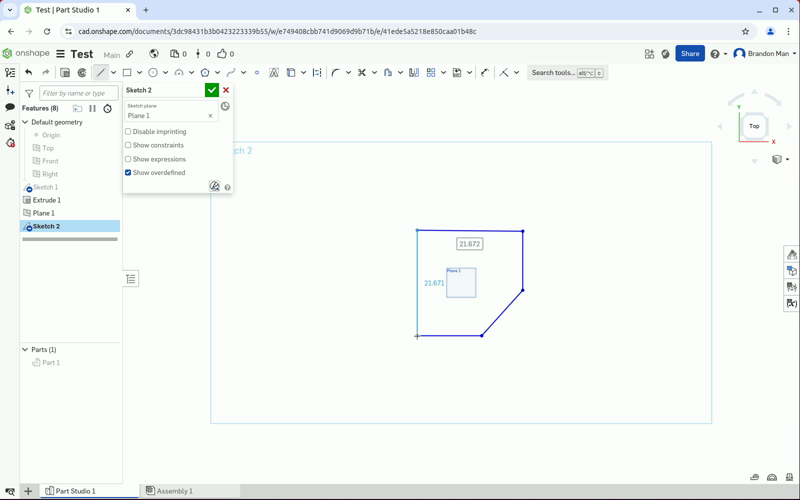
click(417, 335)
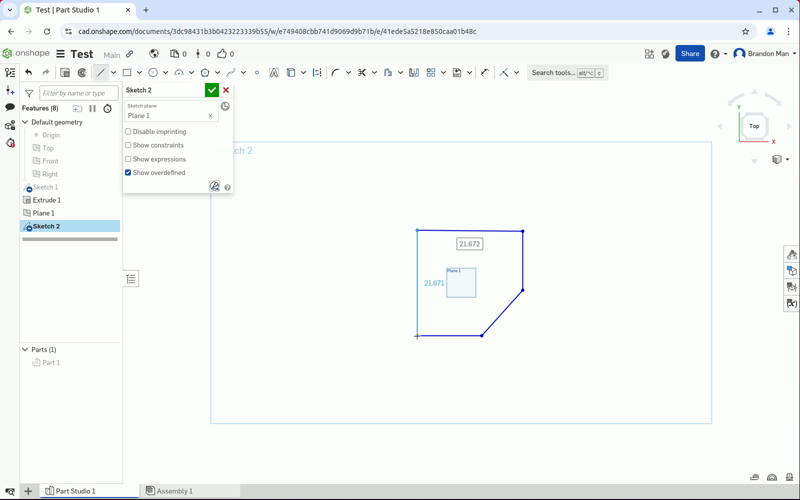
key(esc)
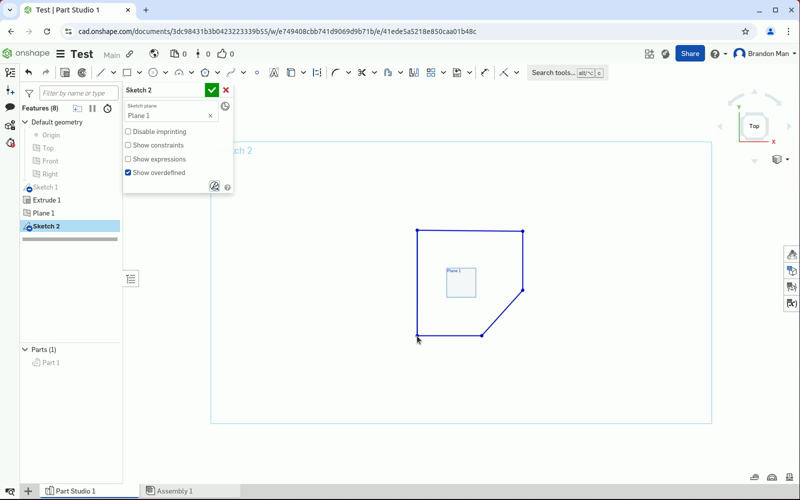
mouse_move(462, 321)
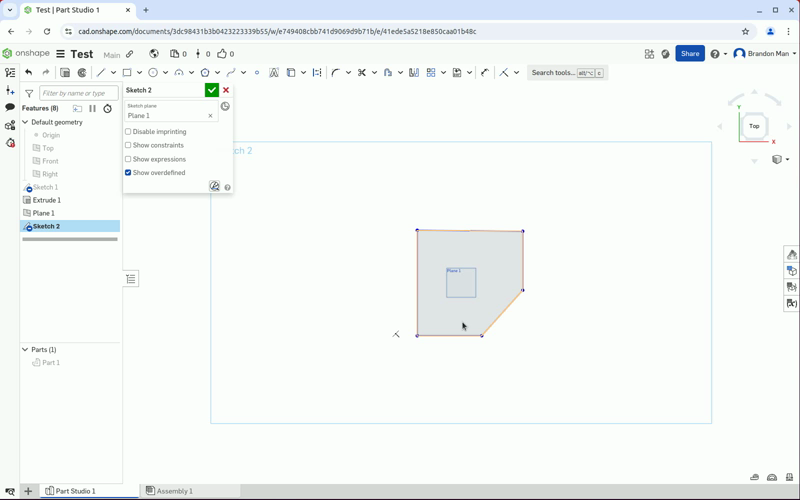
click(462, 321)
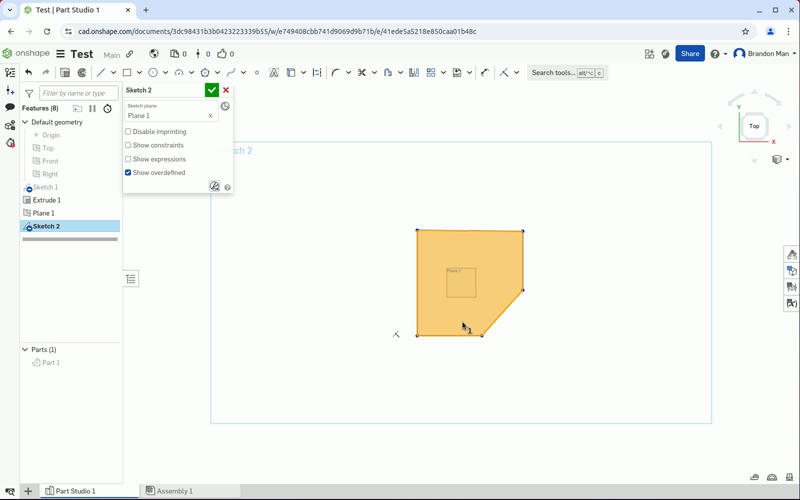
mouse_move(73, 352)
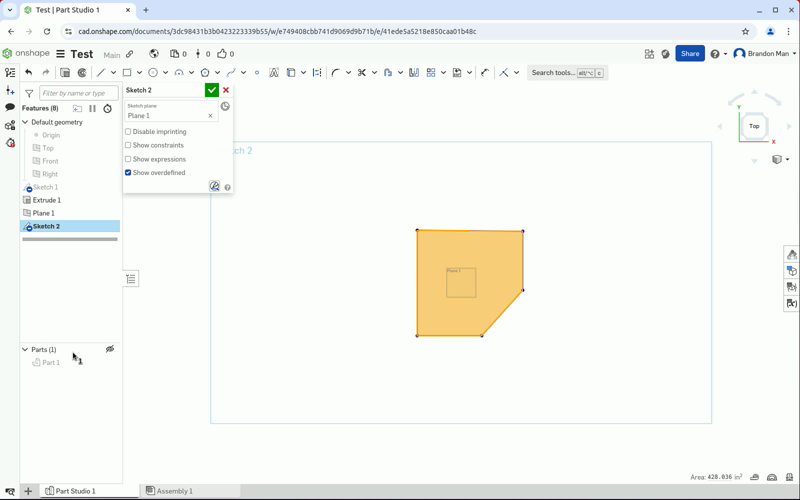
key(shift+y)
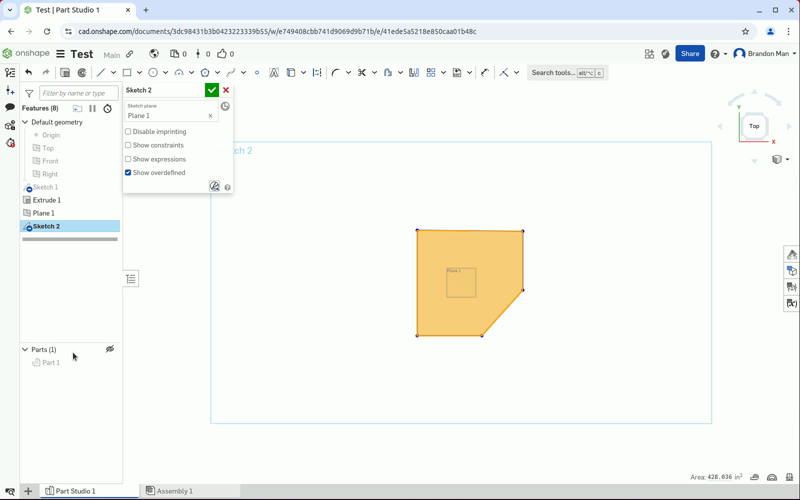
key(shift+e)
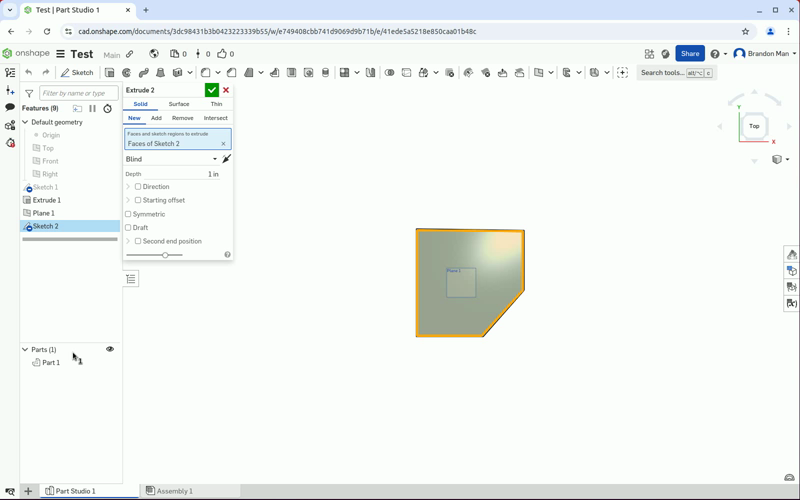
mouse_move(143, 106)
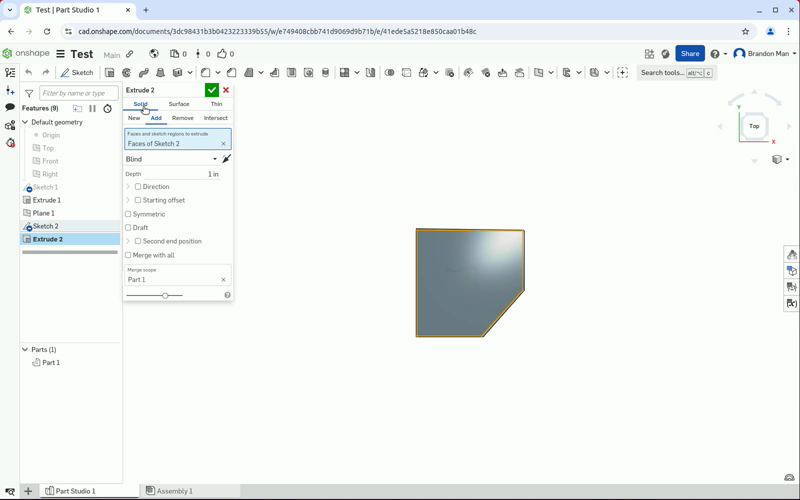
click(143, 106)
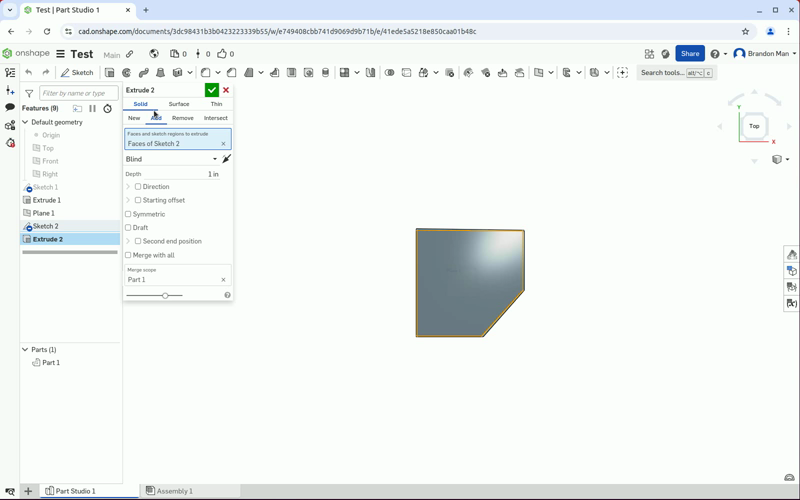
mouse_move(186, 120)
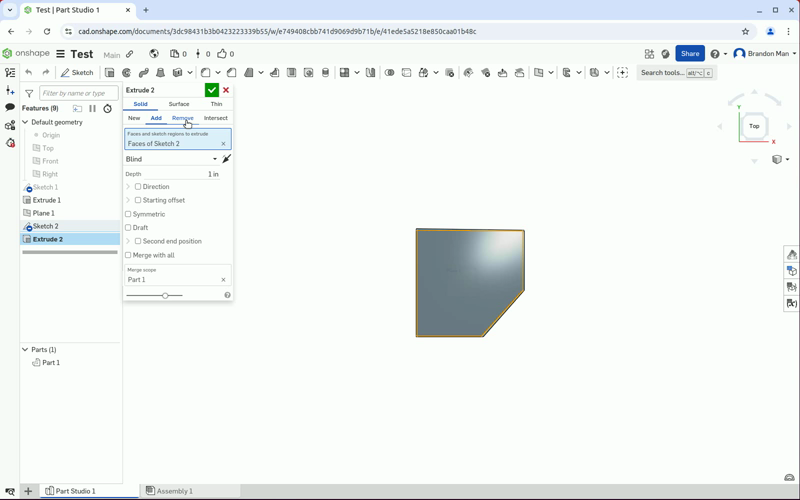
click(186, 120)
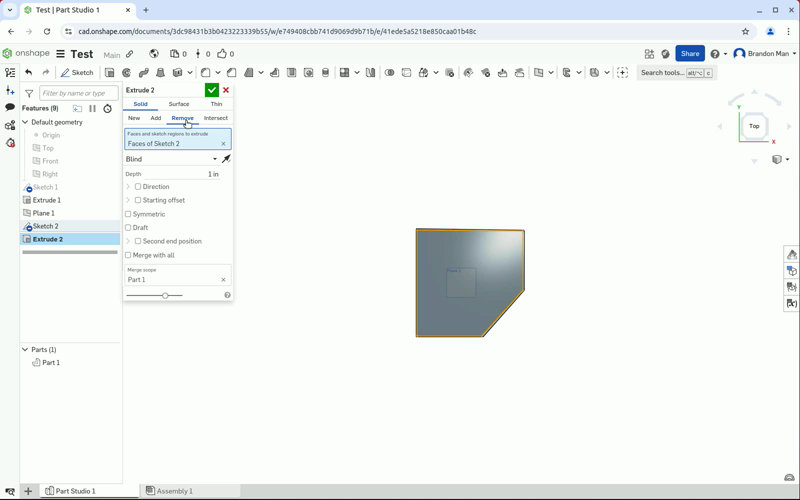
key(tab, 4)
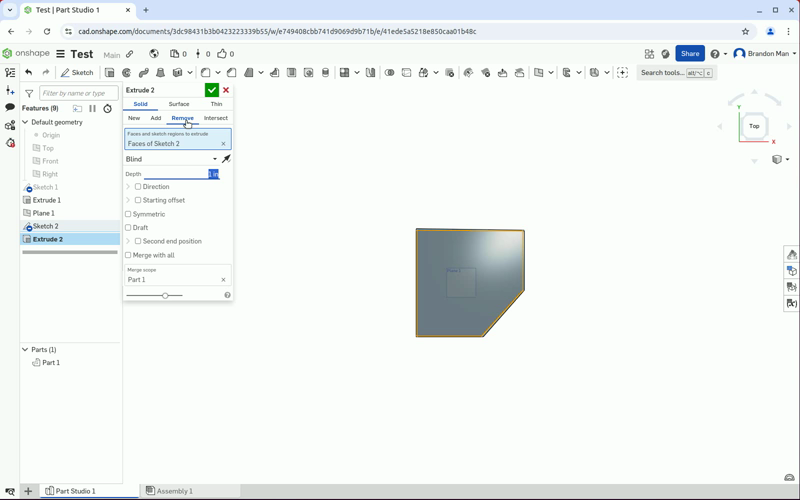
text(22.868)
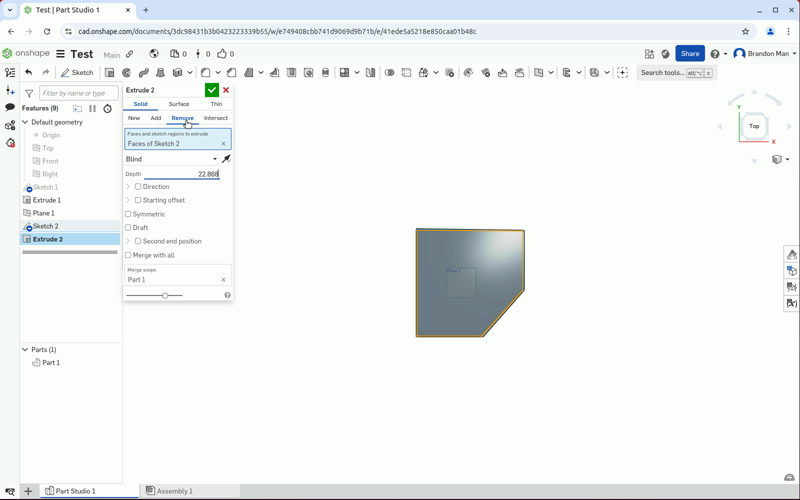
key(tab, 6)
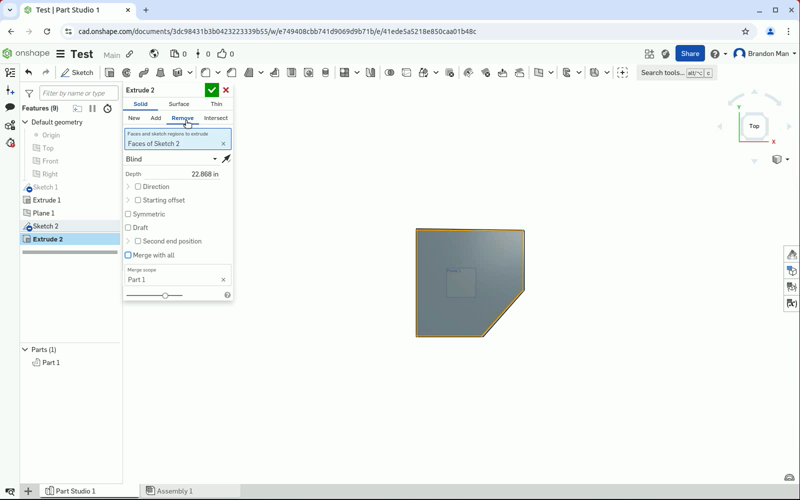
key(space)
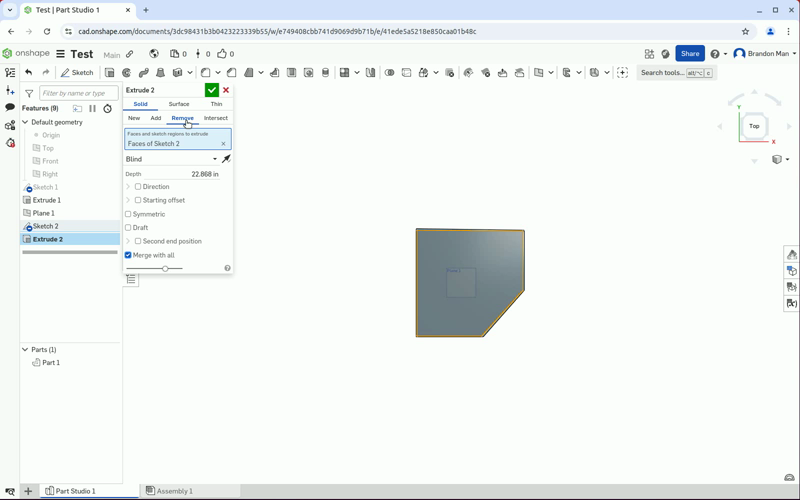
key(enter)
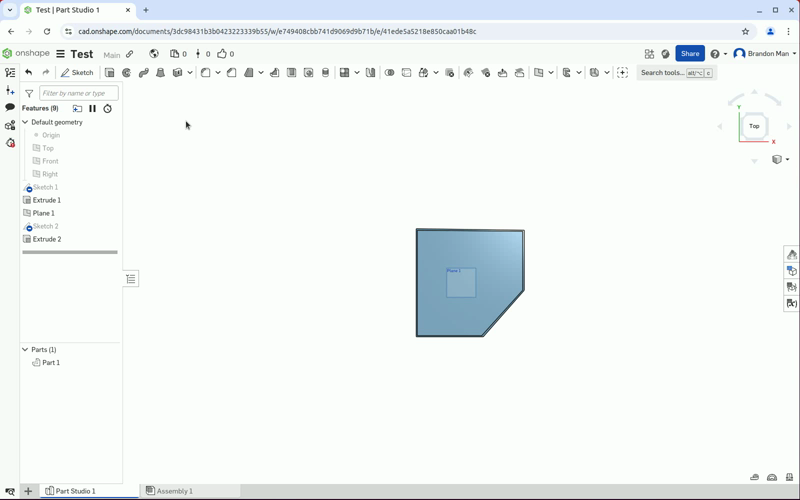
key(shift+h)
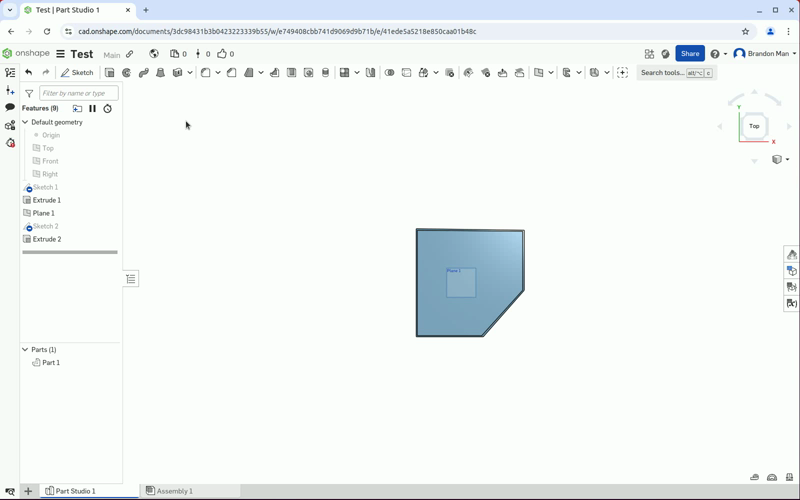
key(shift+h)
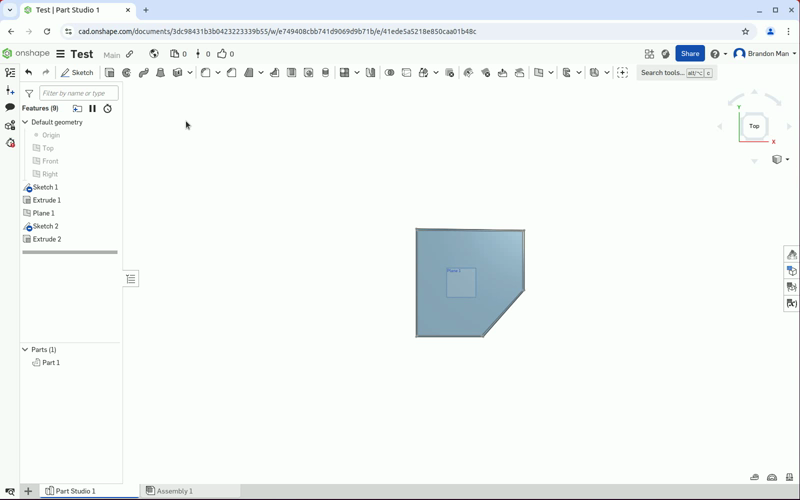
key(shift+7)
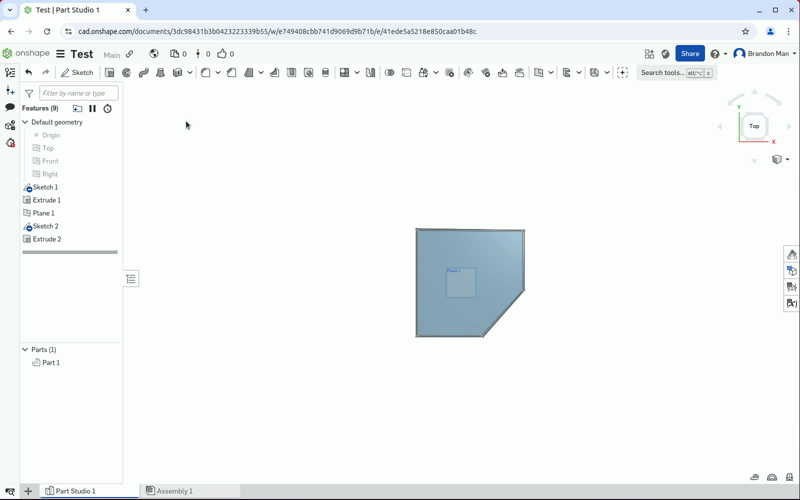
key(up, 3)
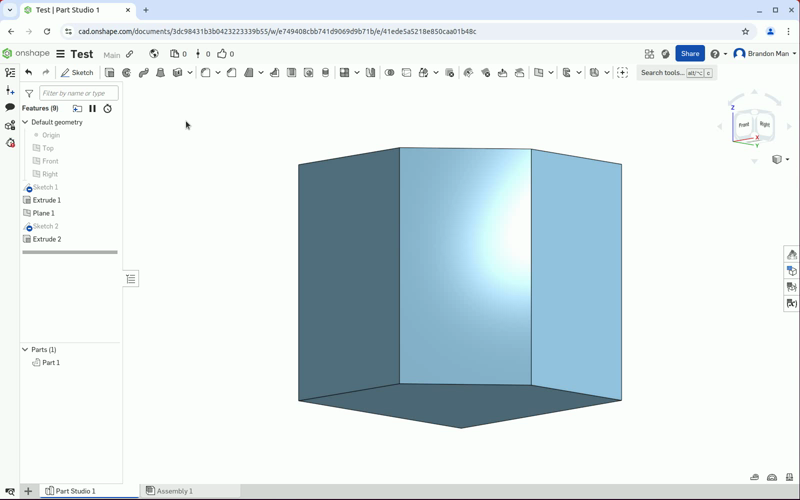
key(left, 3)
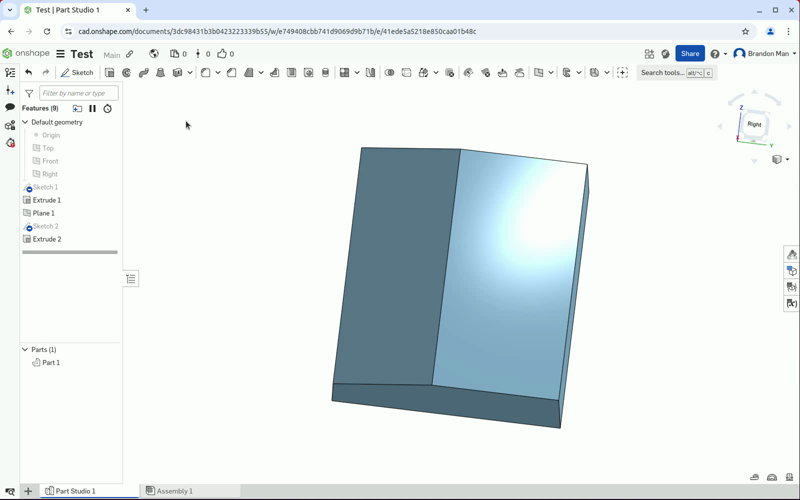
key(right, 3)
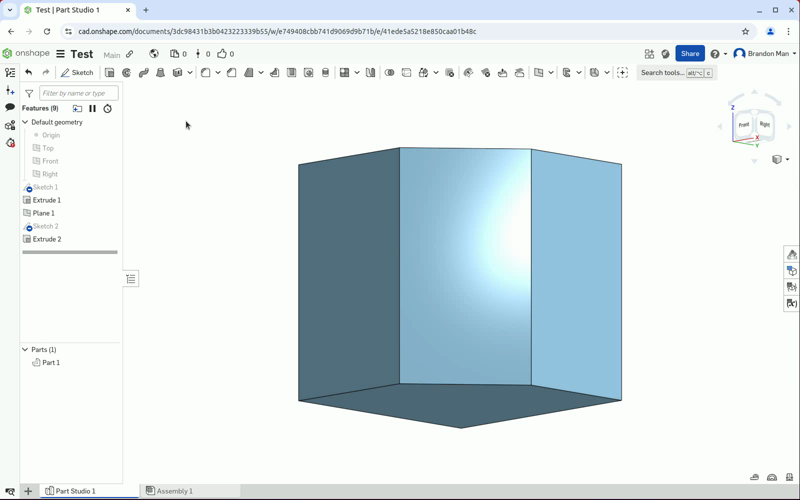
key(down, 3)
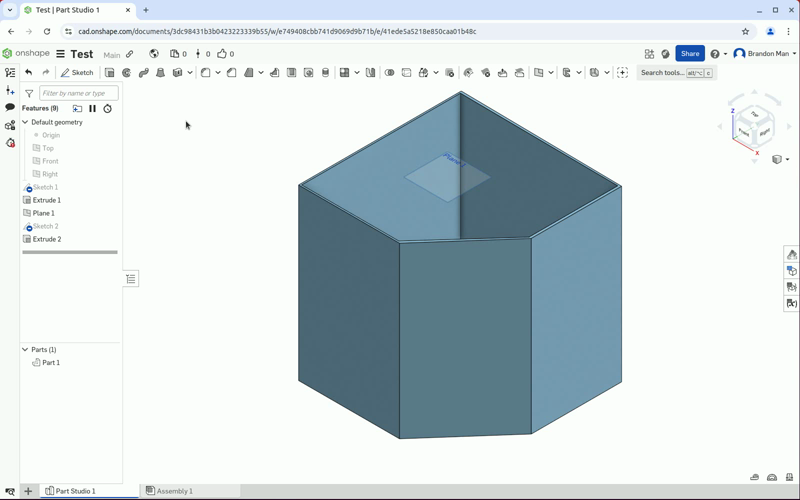
mouse_move(73, 189)
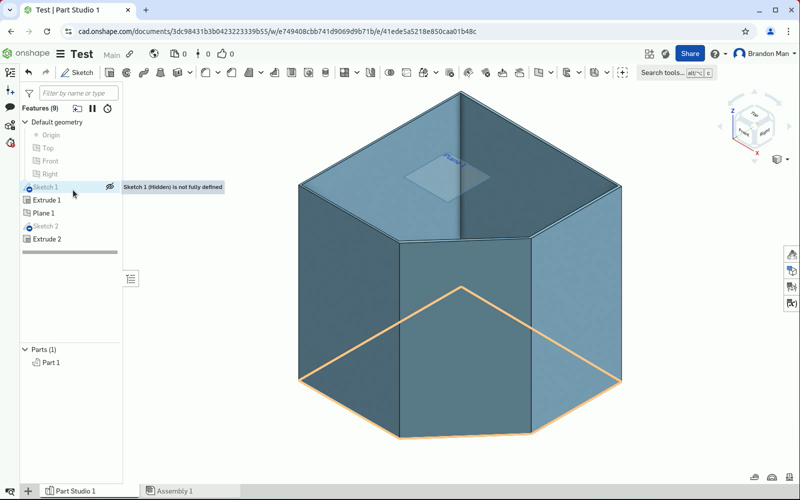
click(73, 189)